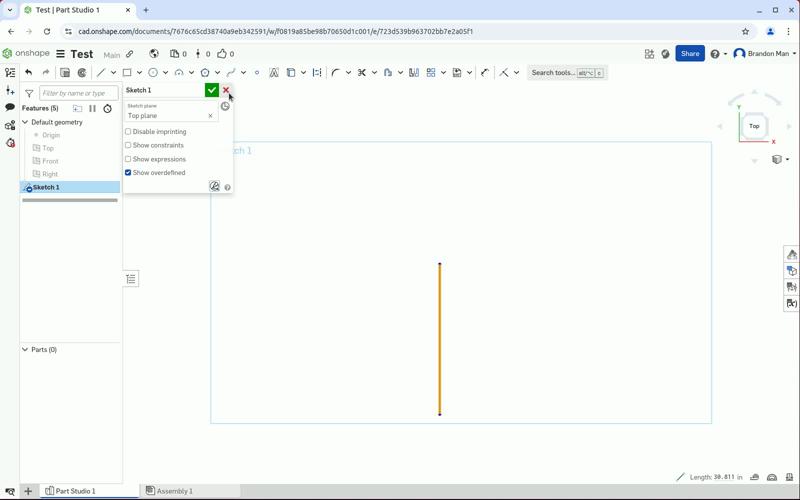
key(shift+h)
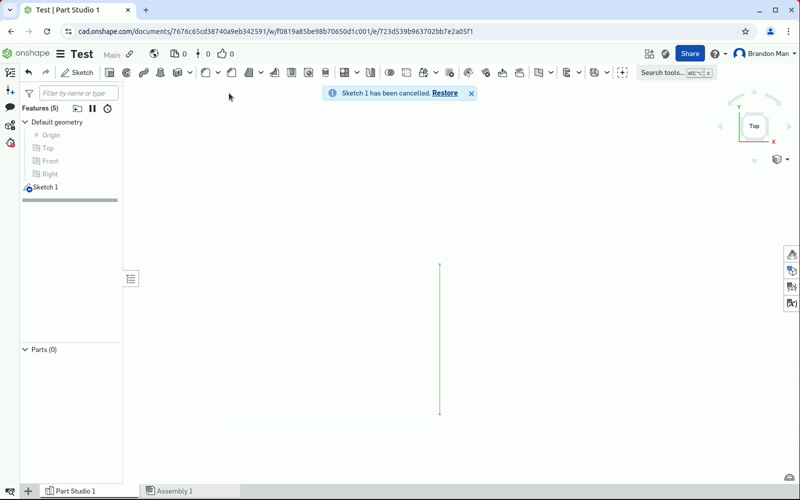
key(shift+s)
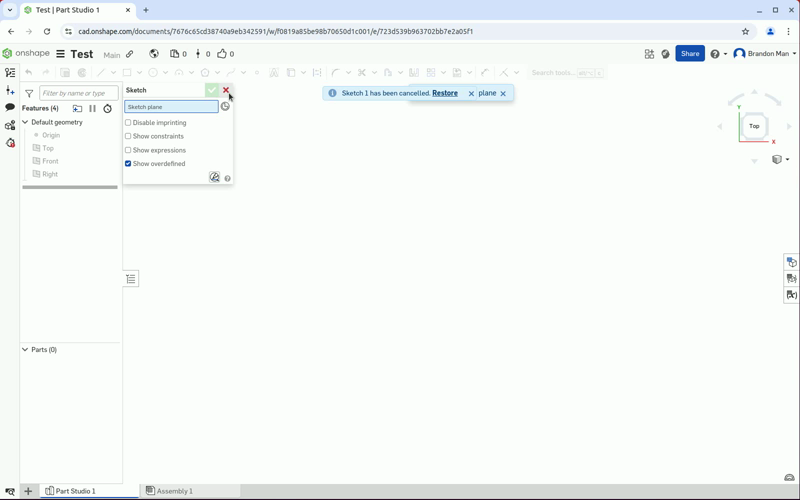
mouse_move(73, 150)
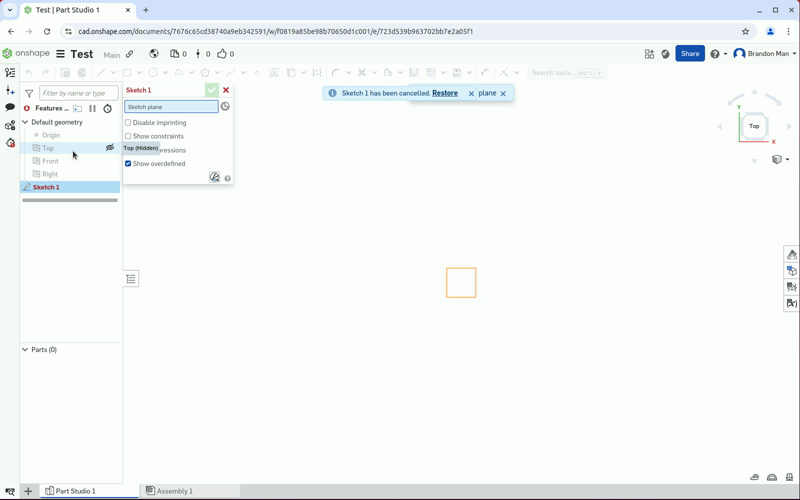
click(73, 150)
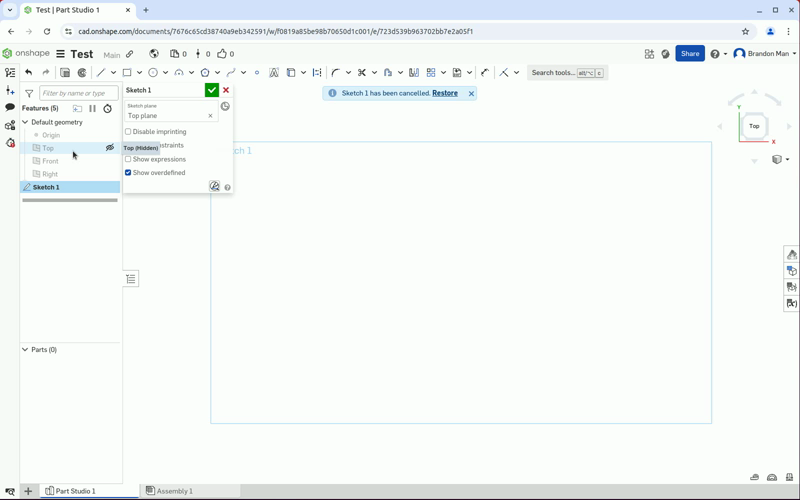
mouse_move(73, 352)
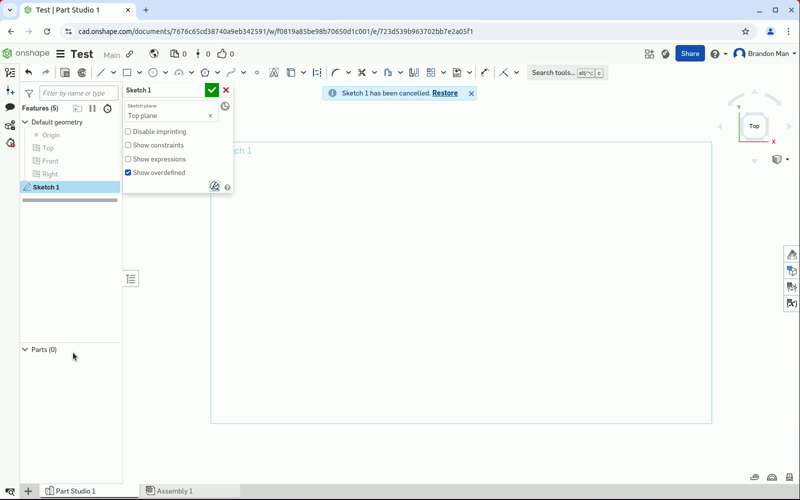
key(y)
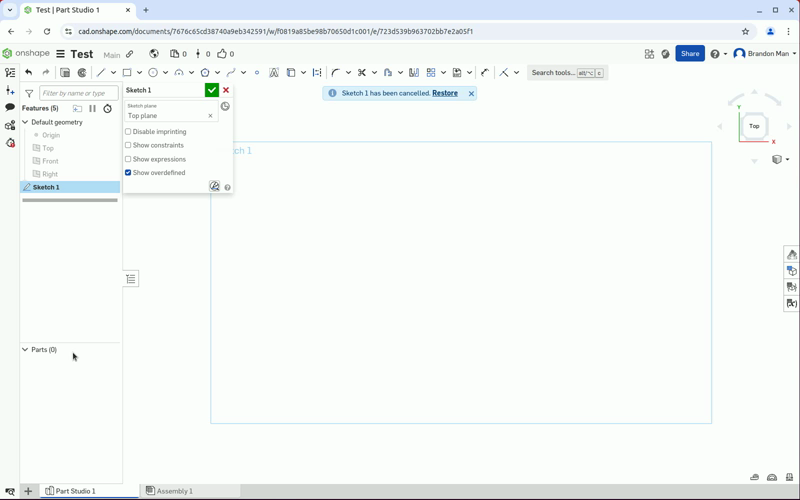
key(l)
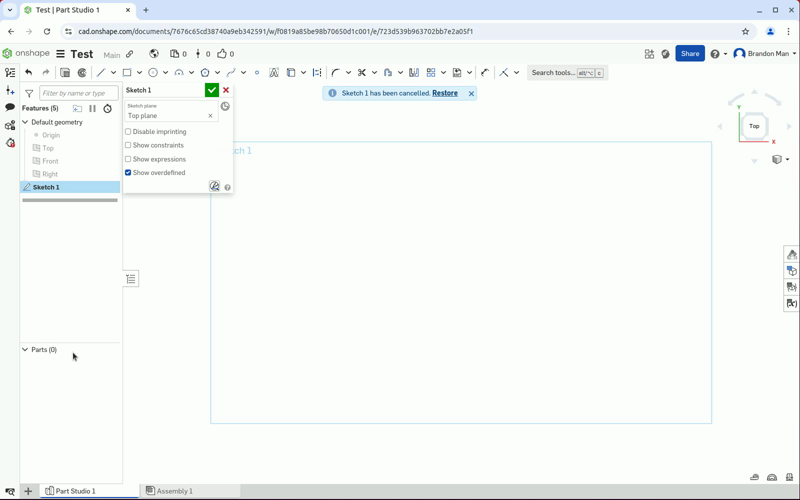
key_down(shift)
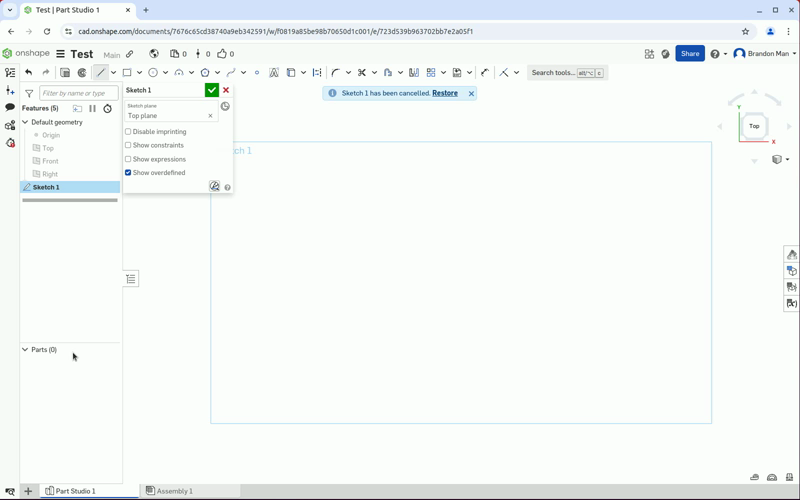
mouse_move(460, 282)
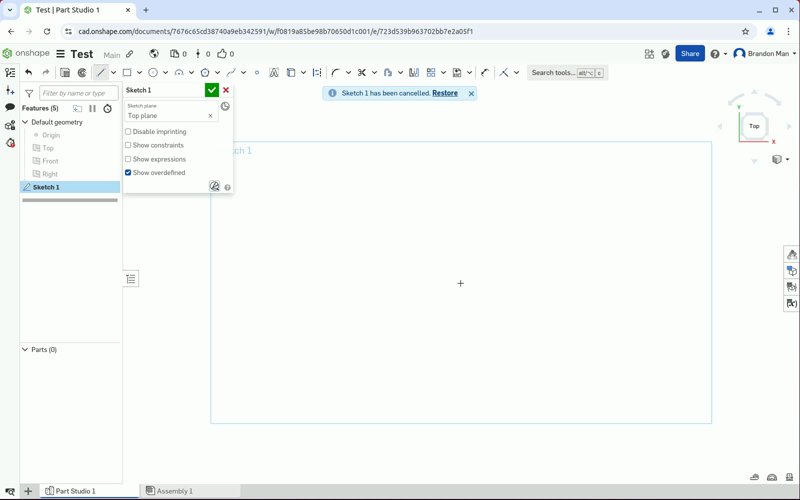
click(460, 282)
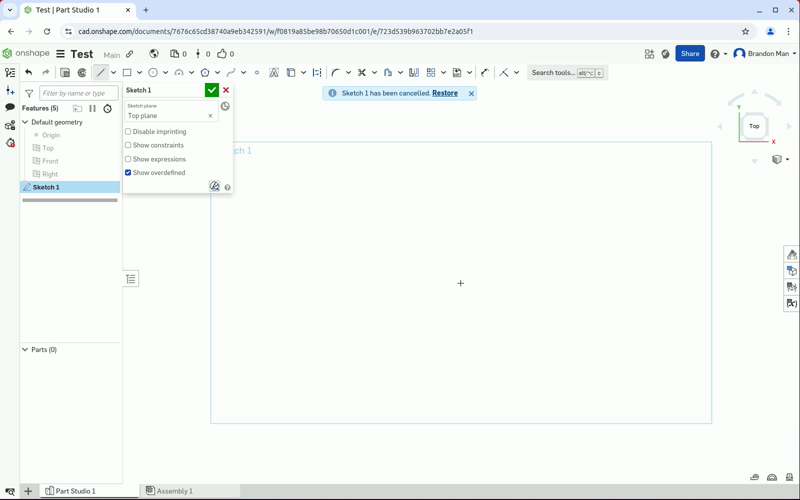
key_up(shift)
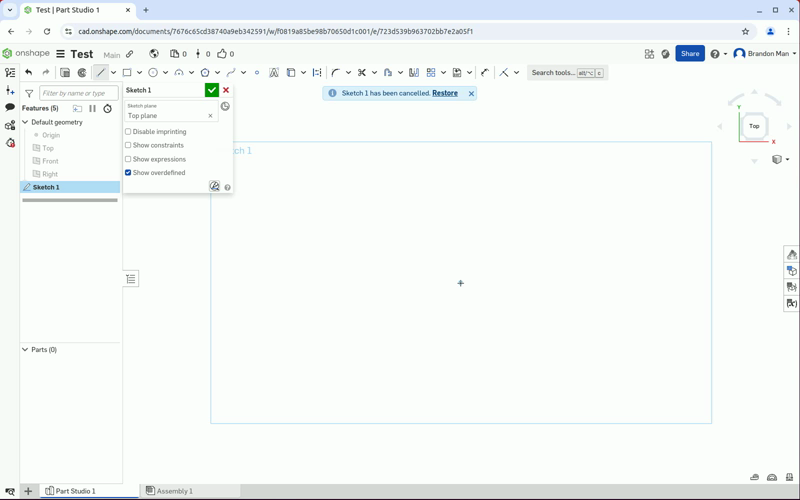
key_down(shift)
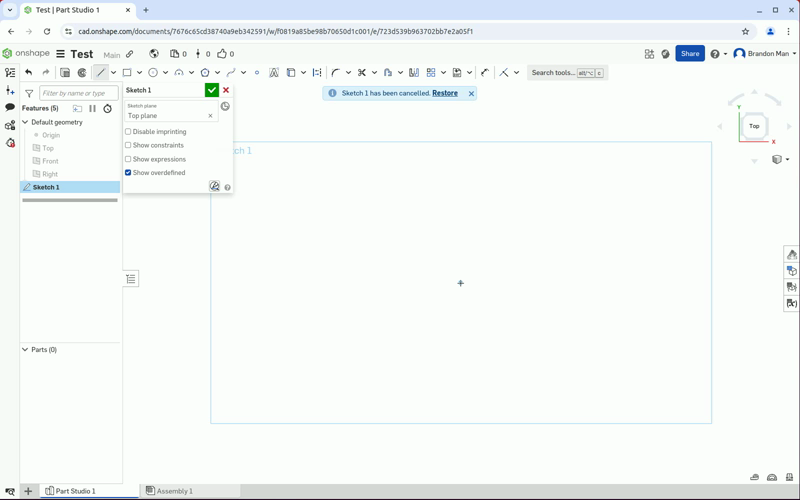
mouse_move(535, 282)
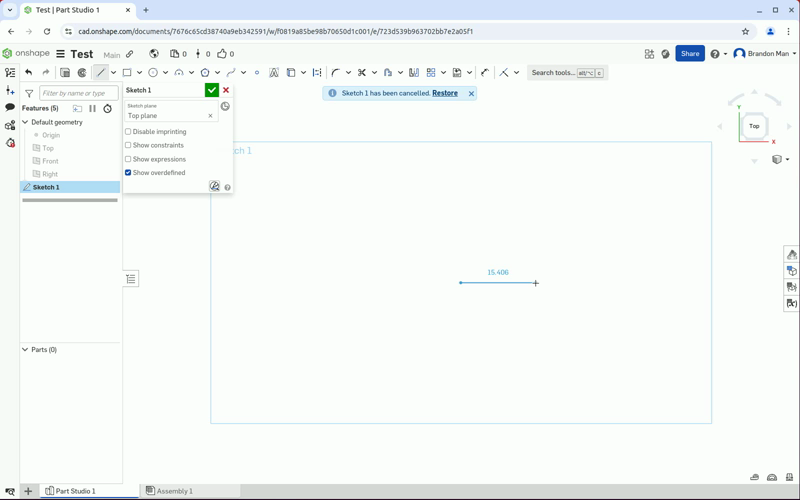
click(535, 282)
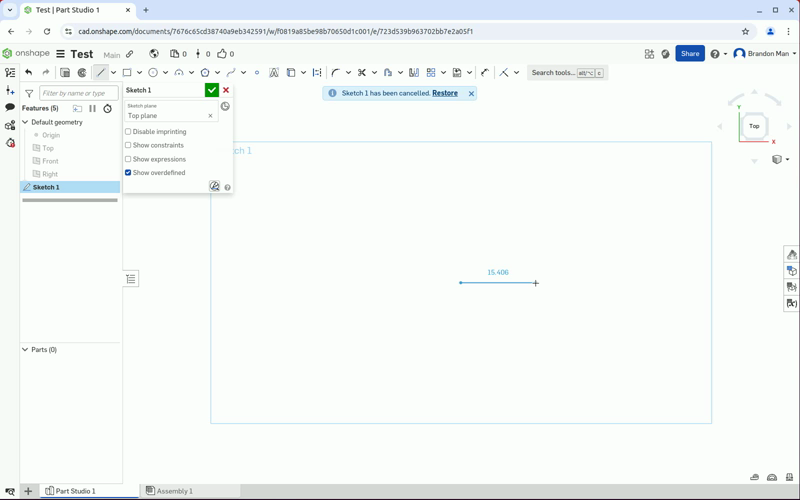
key_up(shift)
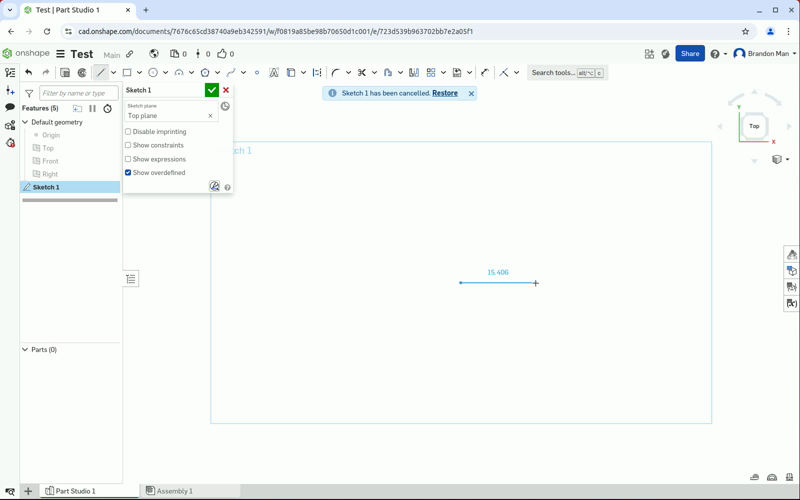
key_down(shift)
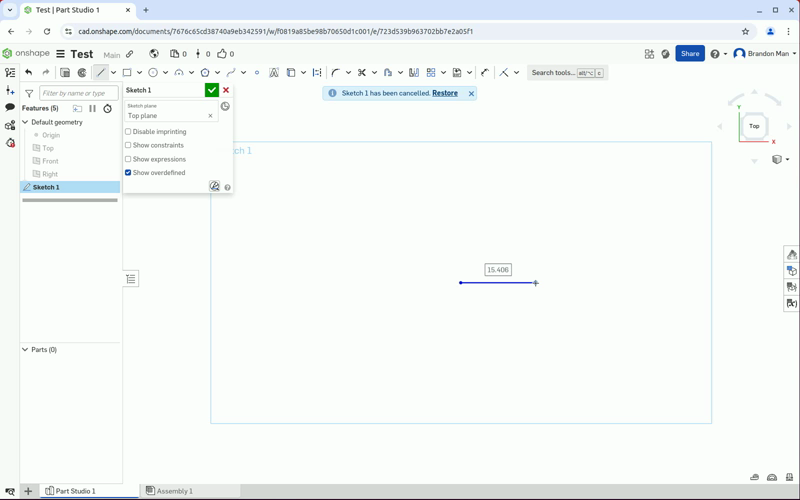
mouse_move(535, 170)
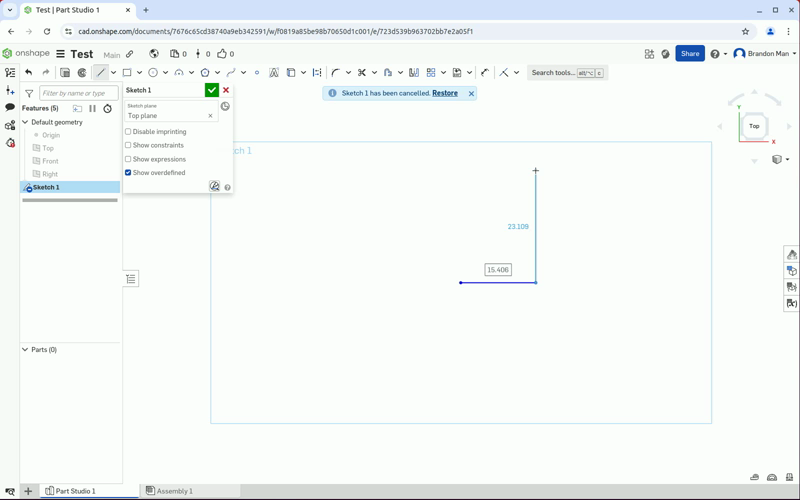
click(535, 170)
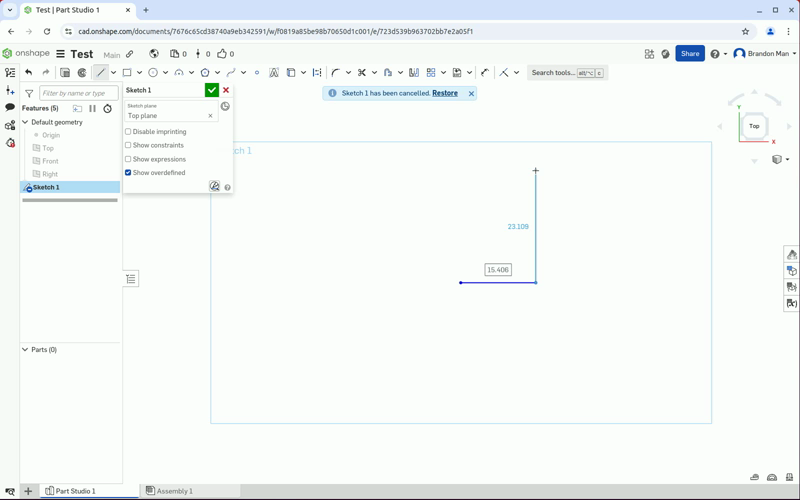
key_up(shift)
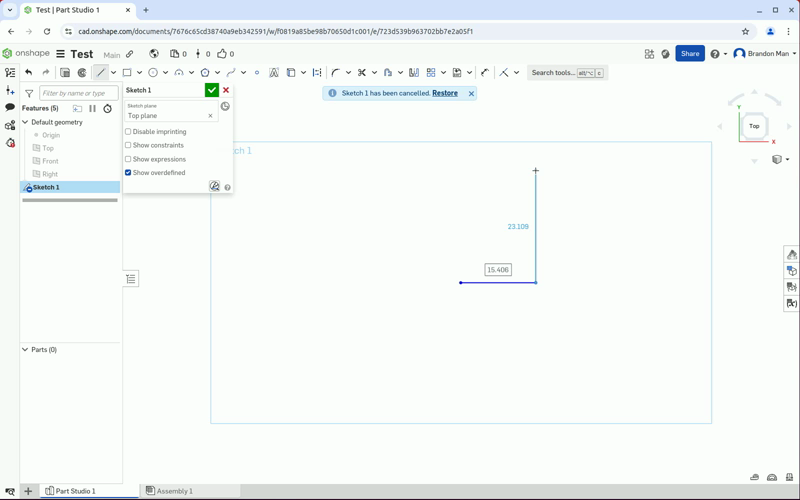
key_down(shift)
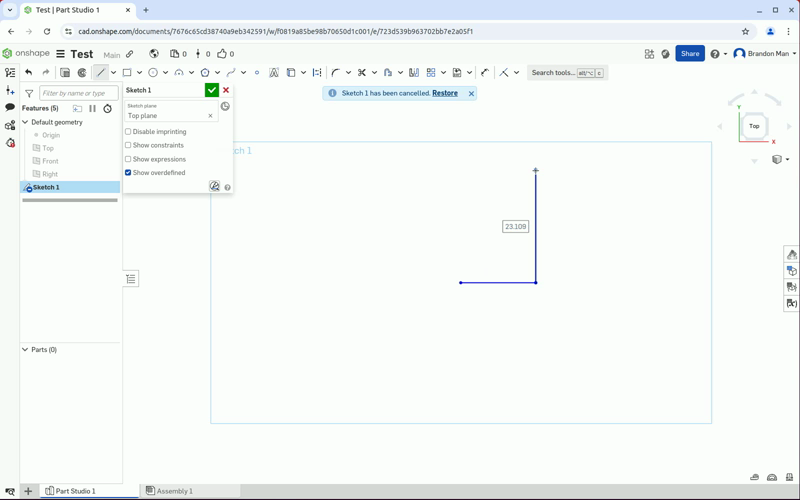
mouse_move(460, 170)
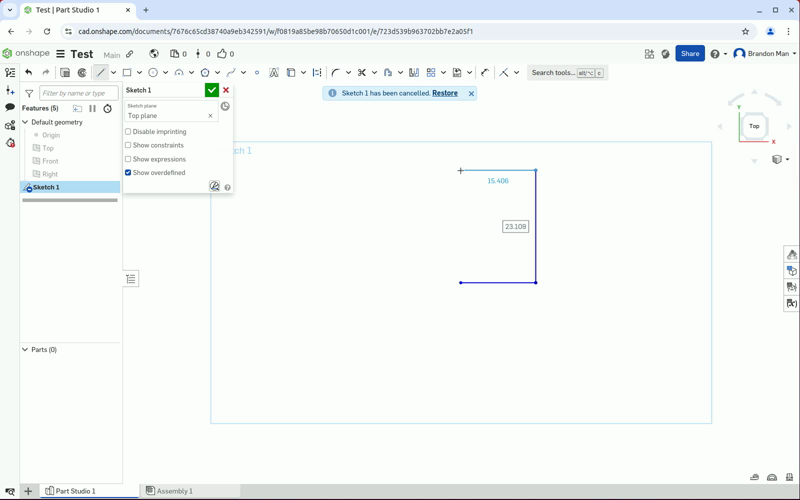
click(460, 170)
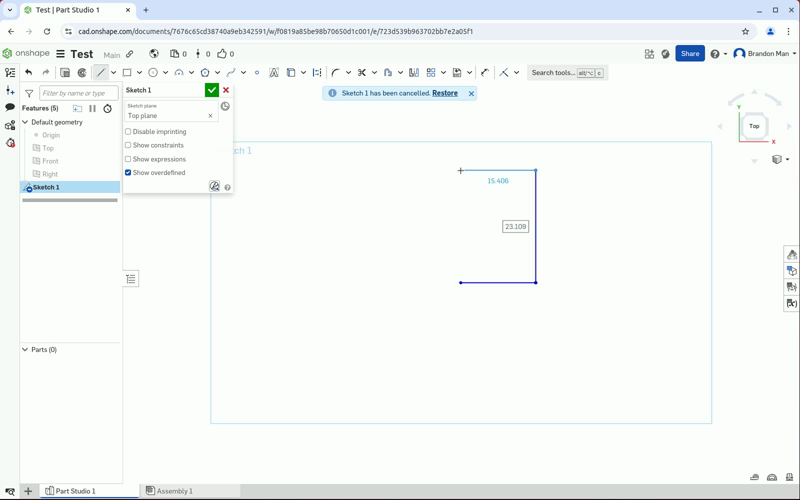
key_up(shift)
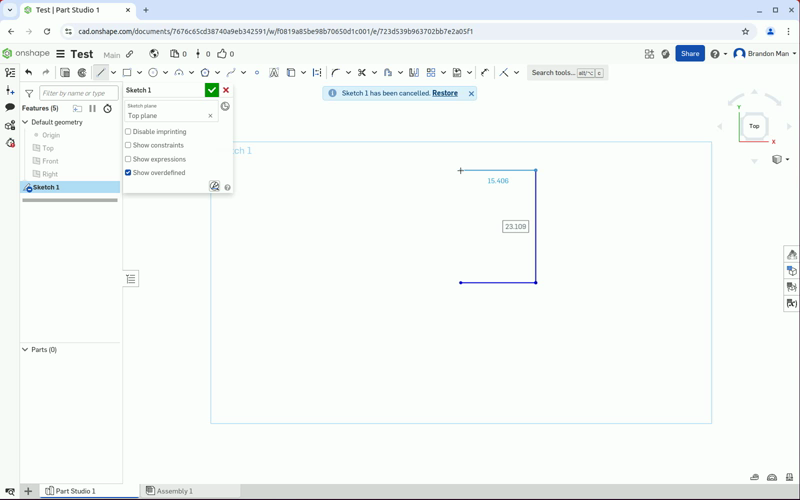
key_down(shift)
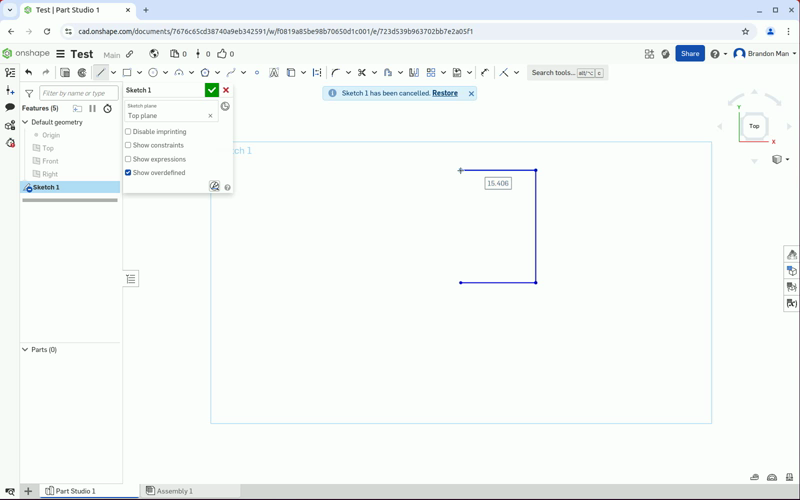
mouse_move(460, 282)
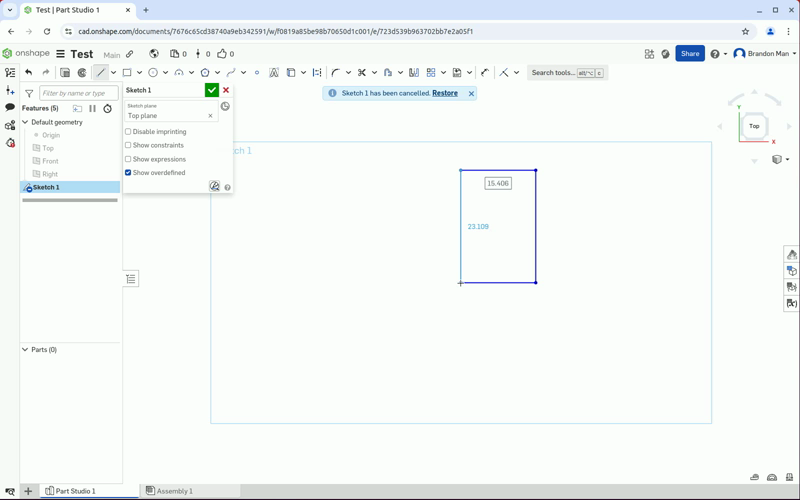
key_up(shift)
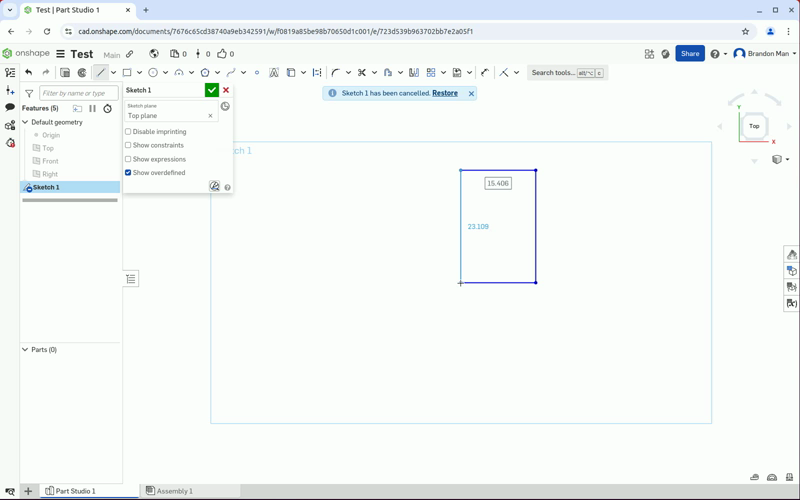
click(460, 282)
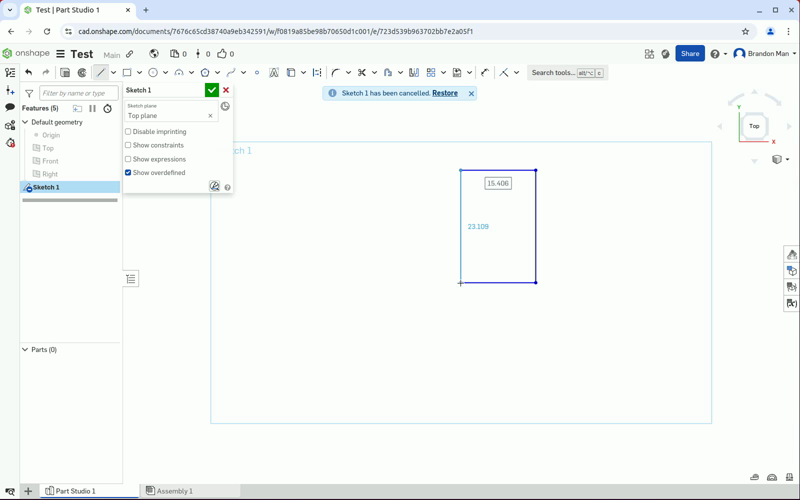
key(esc)
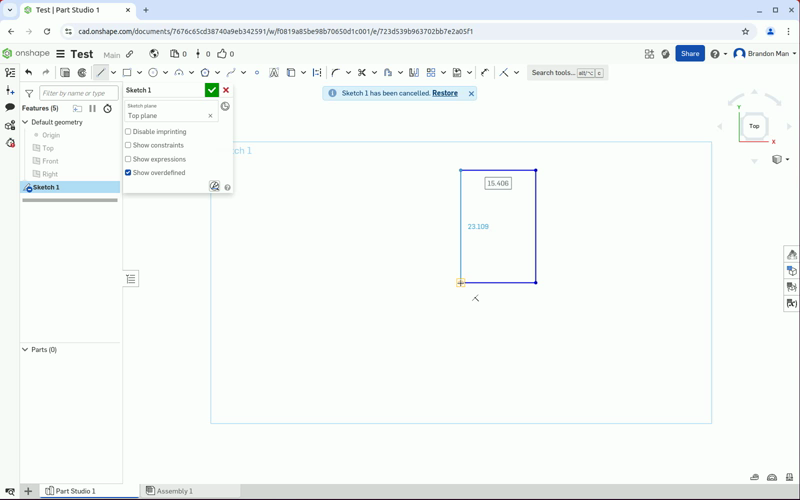
mouse_move(519, 221)
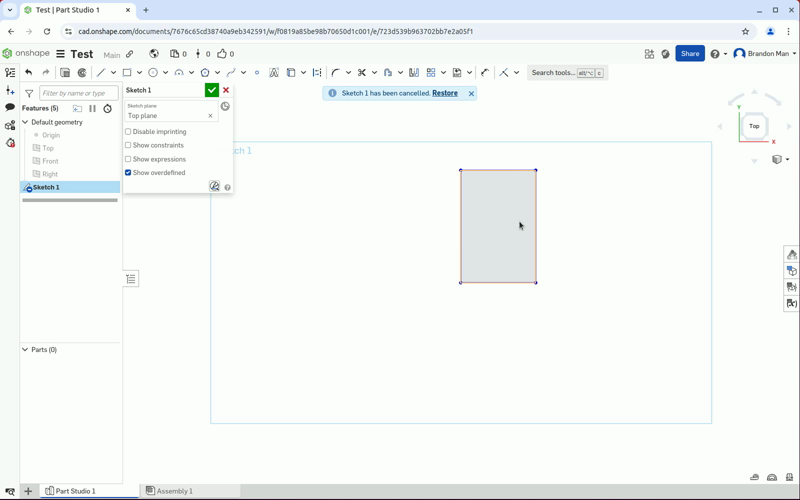
click(519, 221)
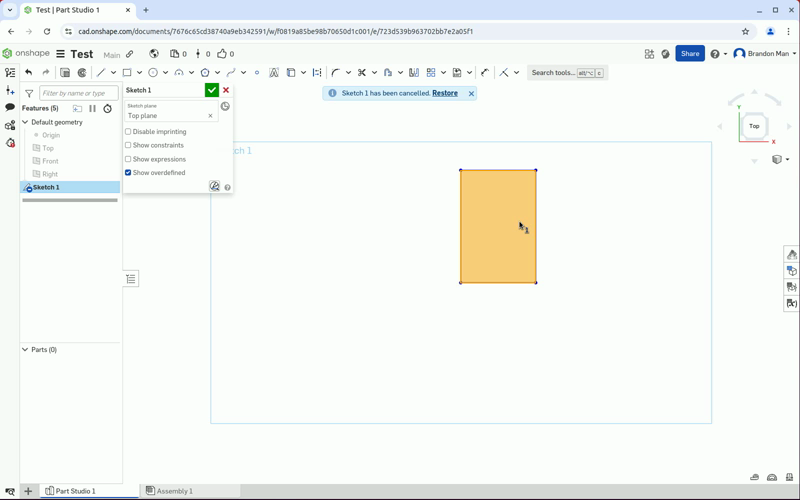
mouse_move(73, 352)
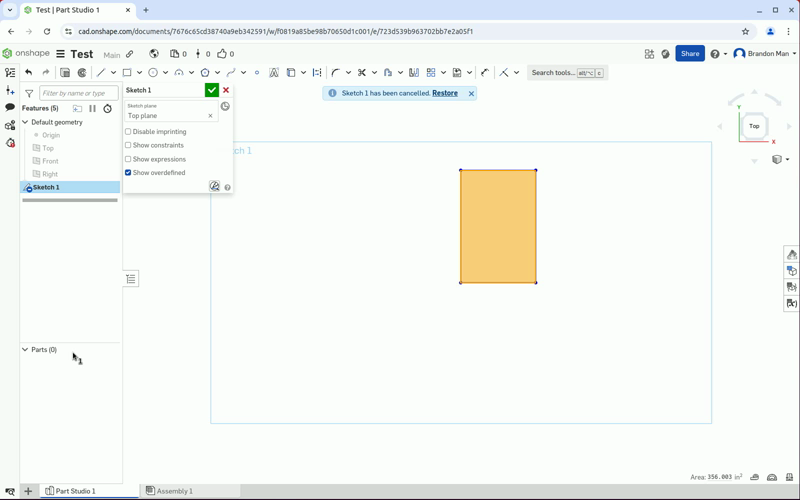
key(shift+y)
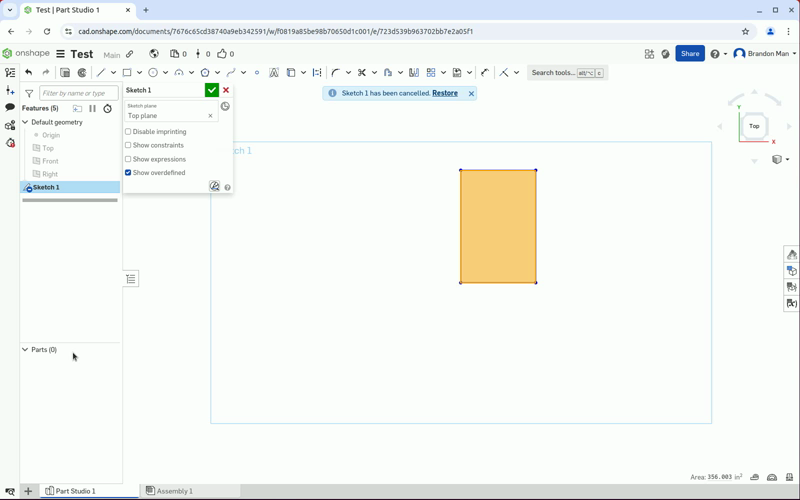
key(shift+e)
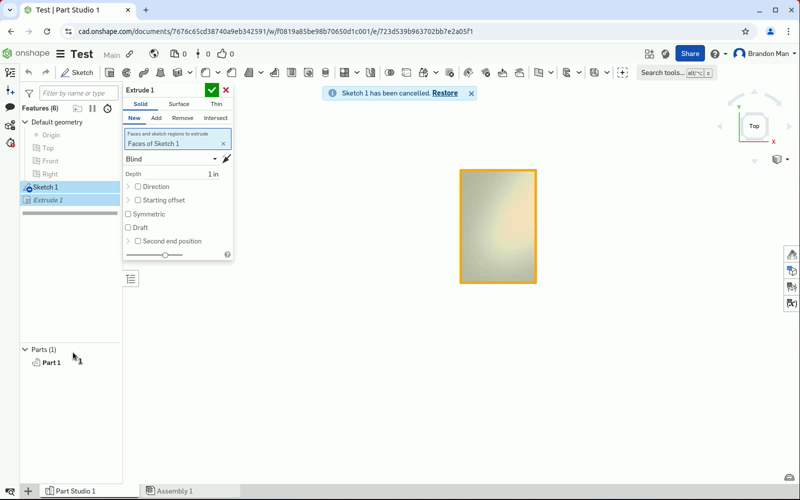
mouse_move(143, 106)
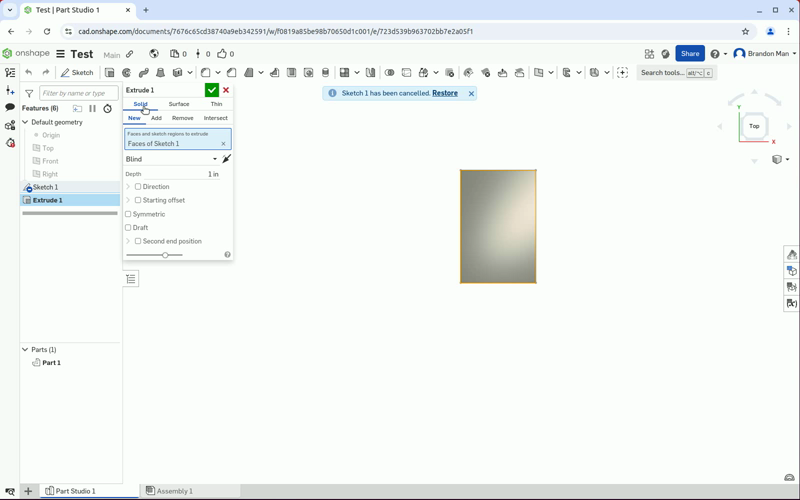
click(143, 106)
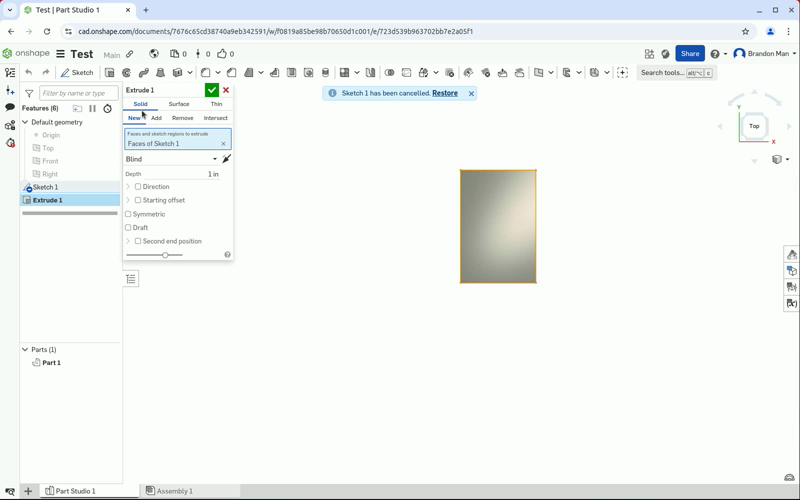
mouse_move(137, 120)
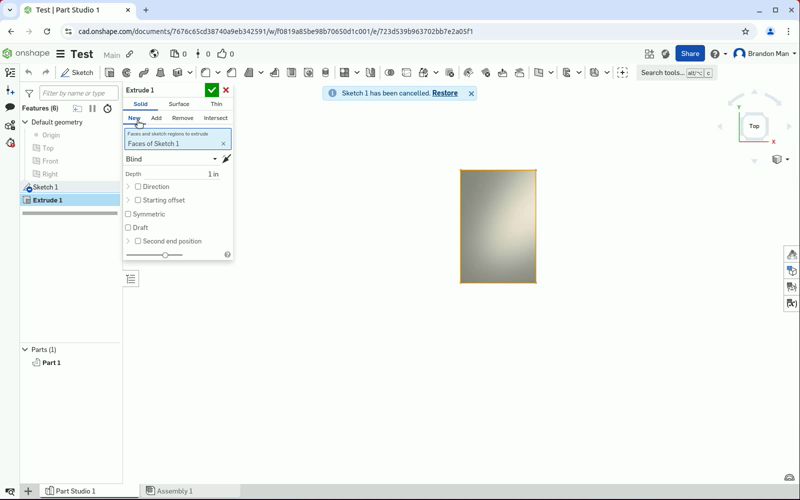
click(137, 120)
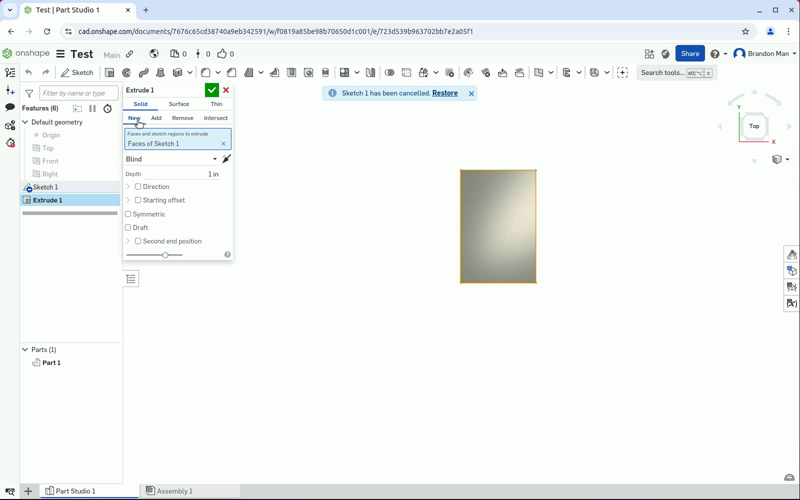
key(tab, 4)
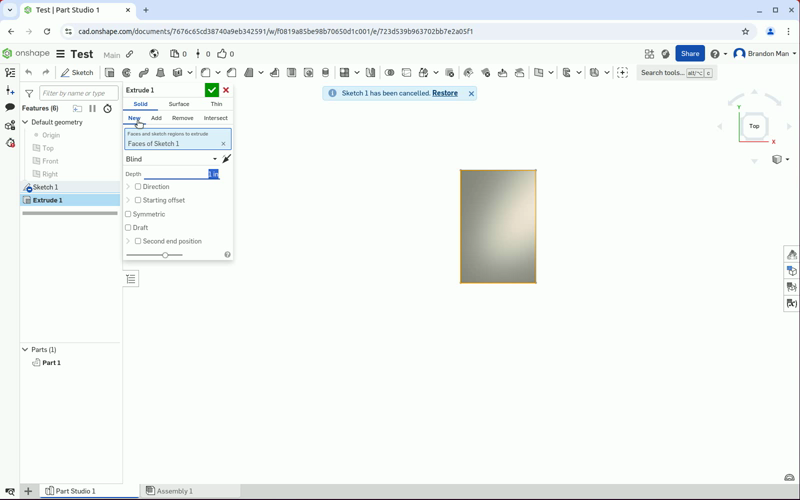
text(9.147)
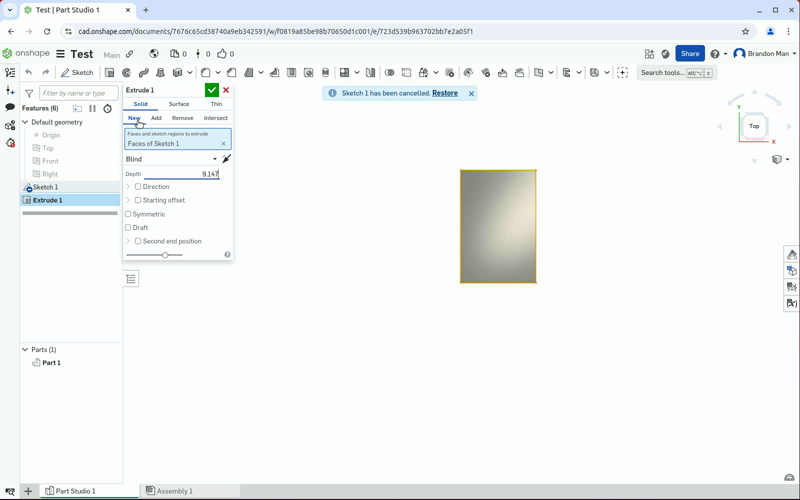
key(enter)
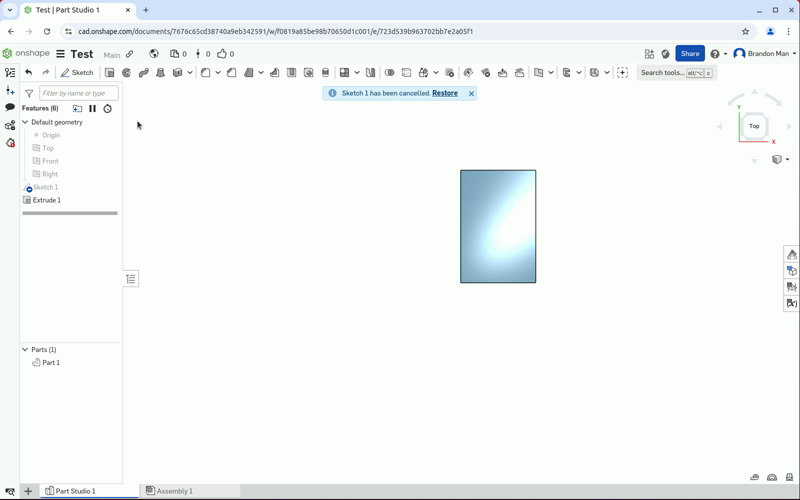
key(shift+h)
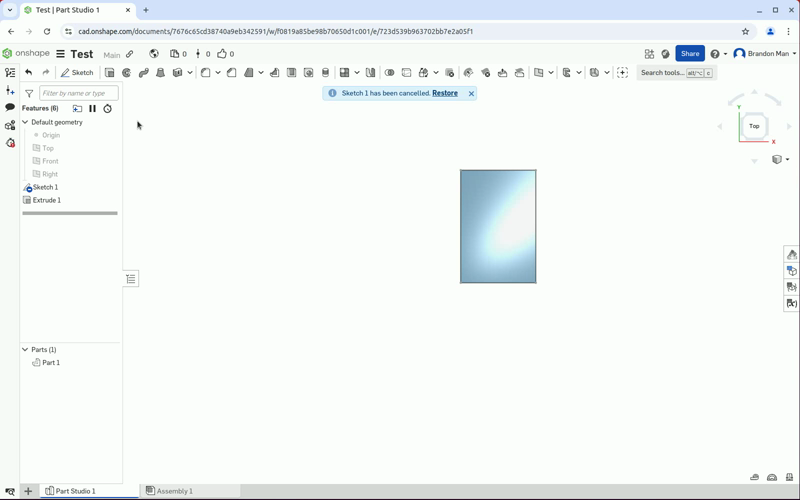
key(shift+h)
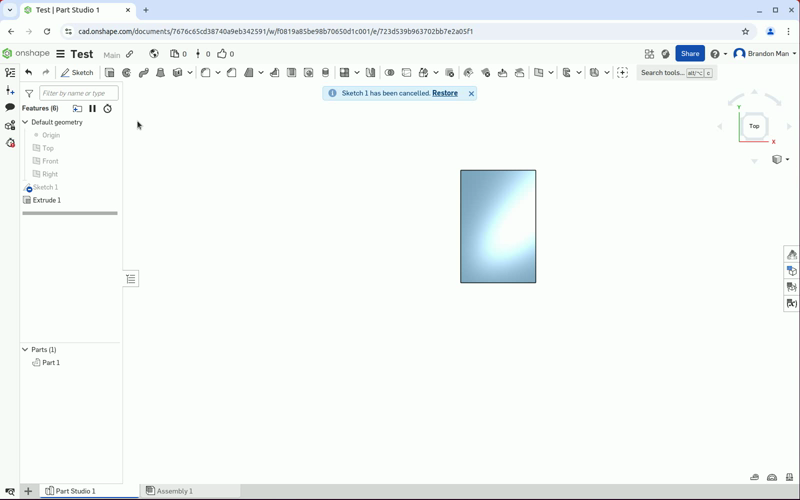
mouse_move(73, 189)
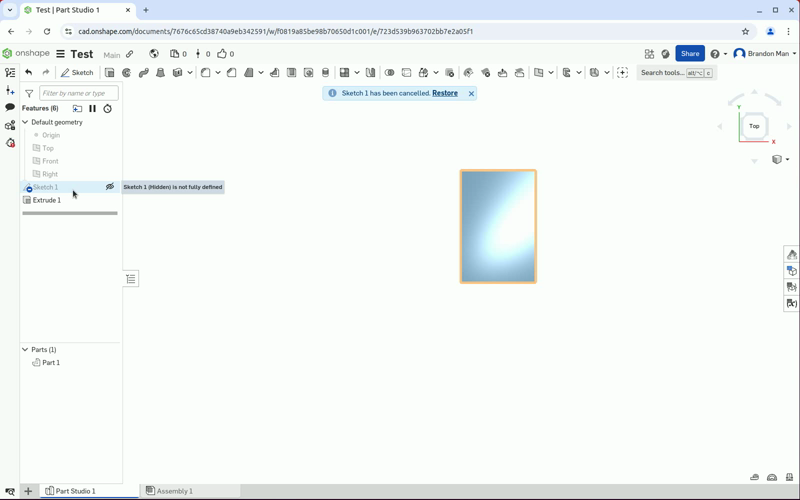
click(73, 189)
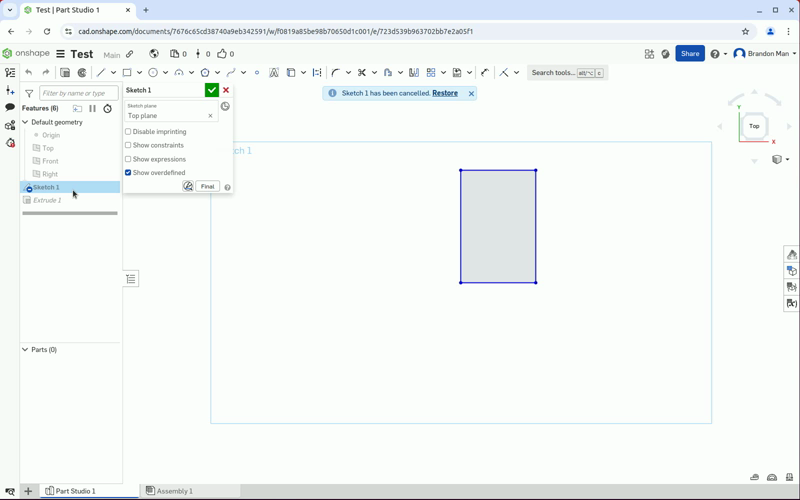
mouse_move(229, 92)
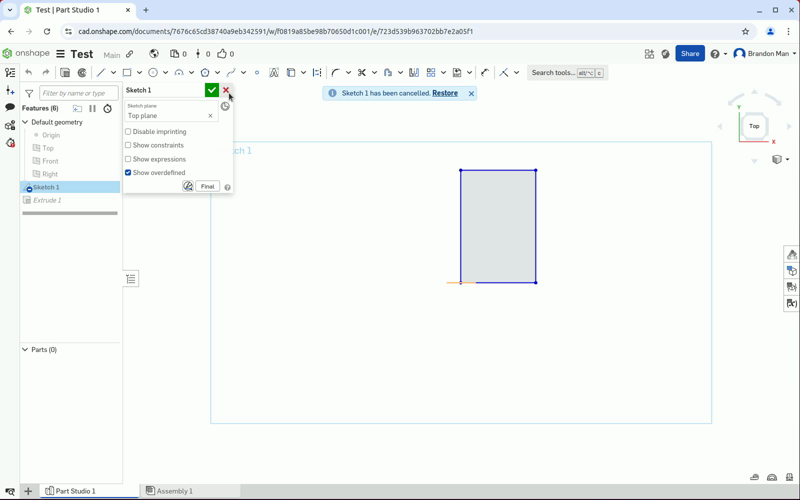
click(229, 92)
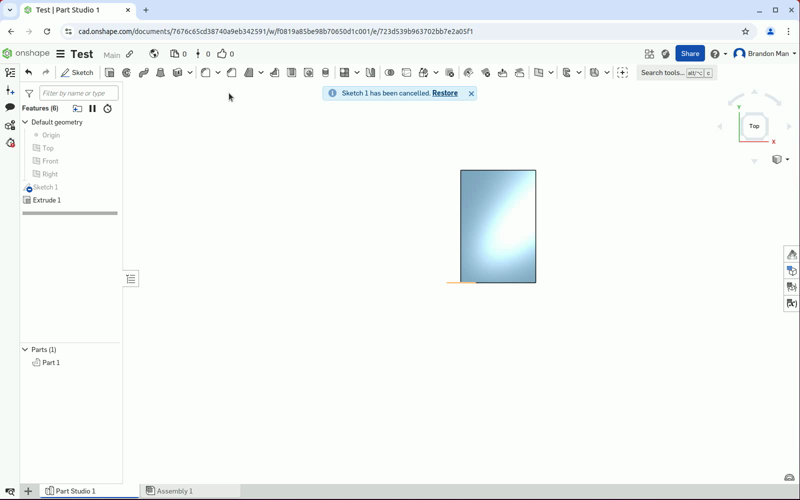
mouse_move(541, 75)
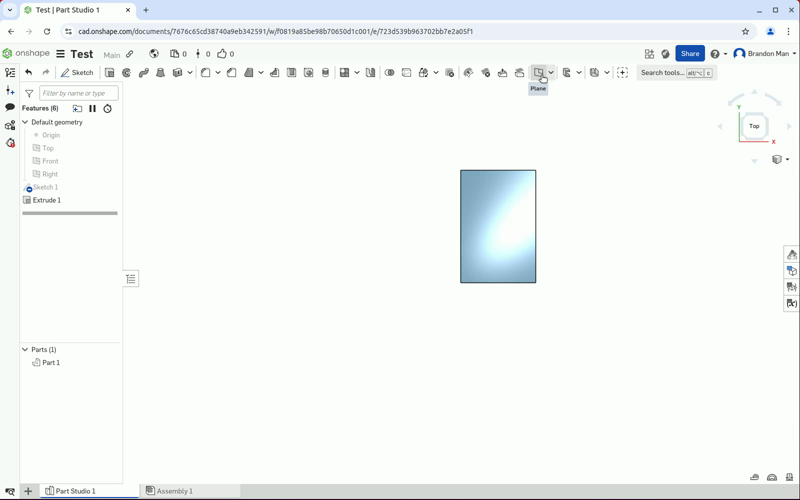
click(541, 75)
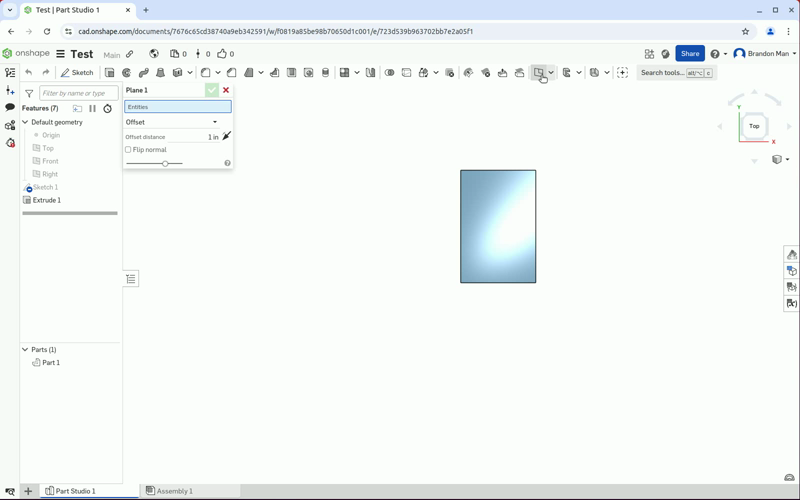
mouse_move(73, 150)
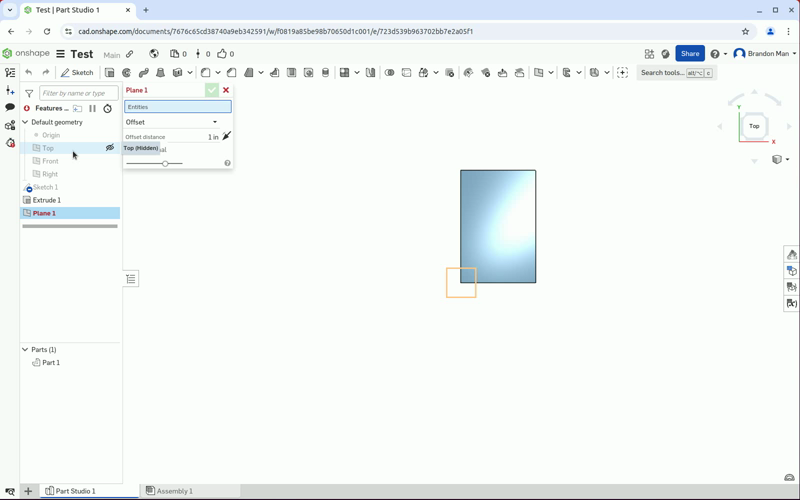
click(73, 150)
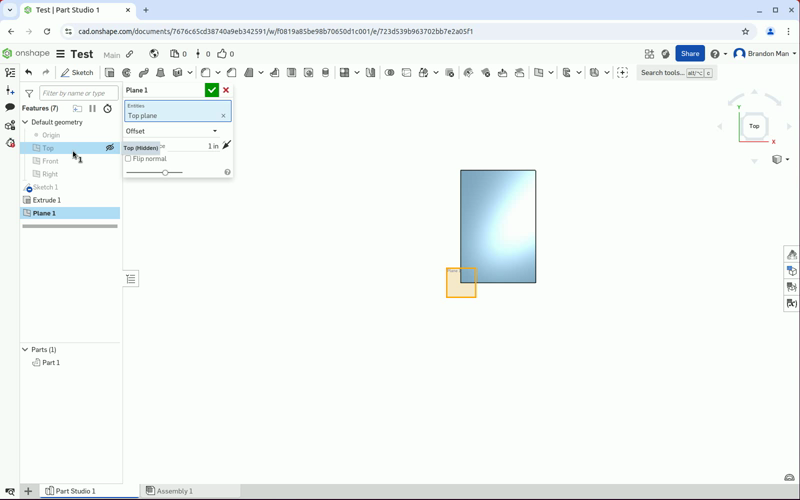
key(tab, 2)
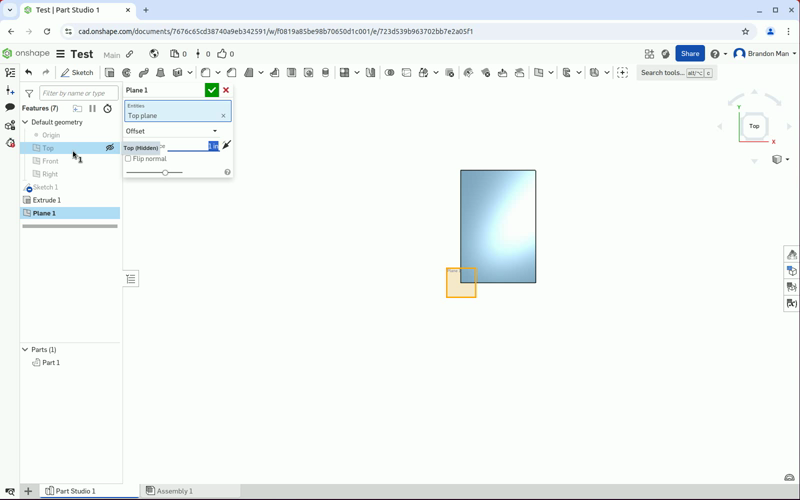
text(9.151)
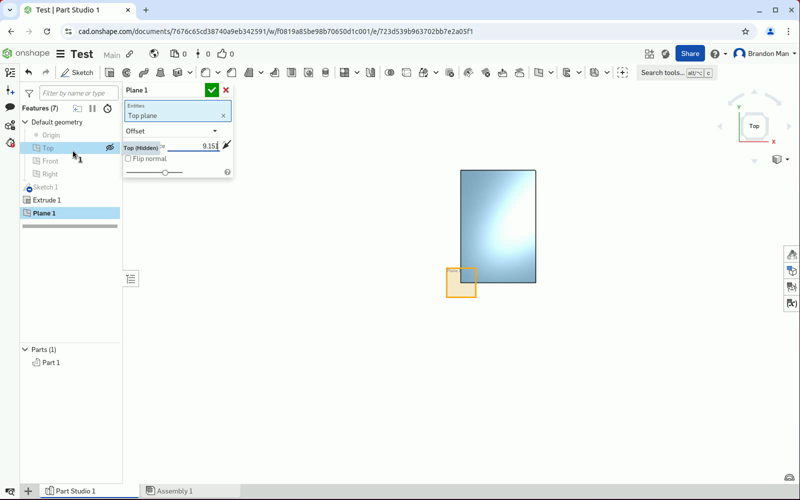
key(enter, 2)
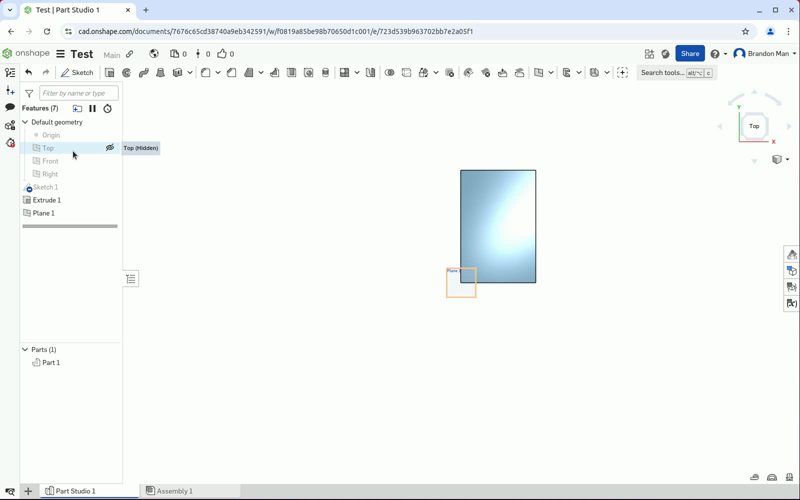
key(shift+s)
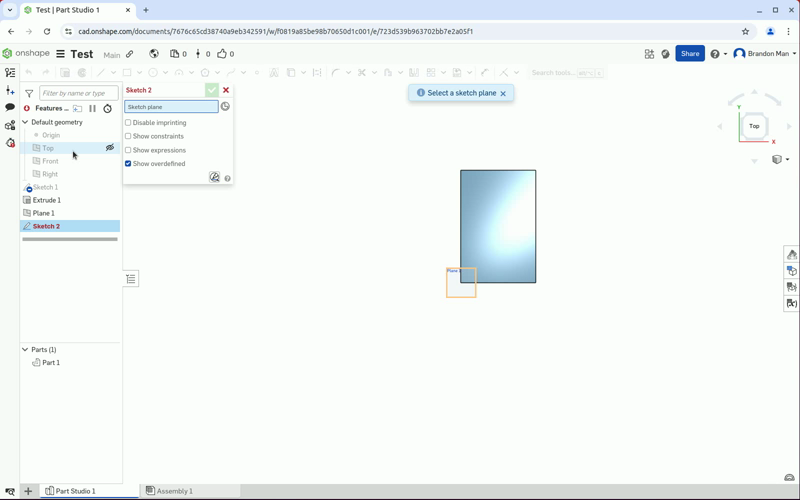
mouse_move(73, 215)
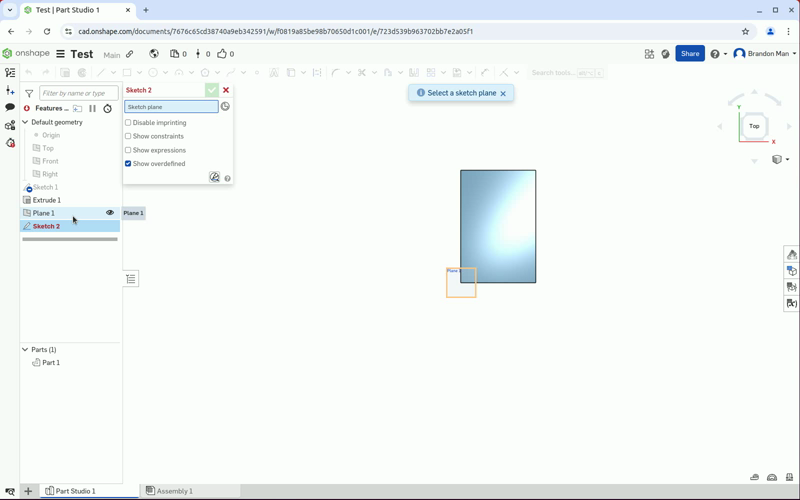
click(73, 215)
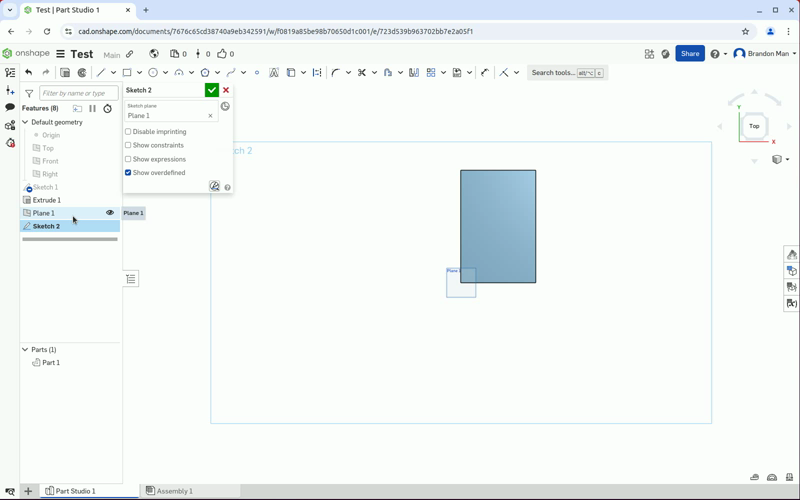
mouse_move(73, 352)
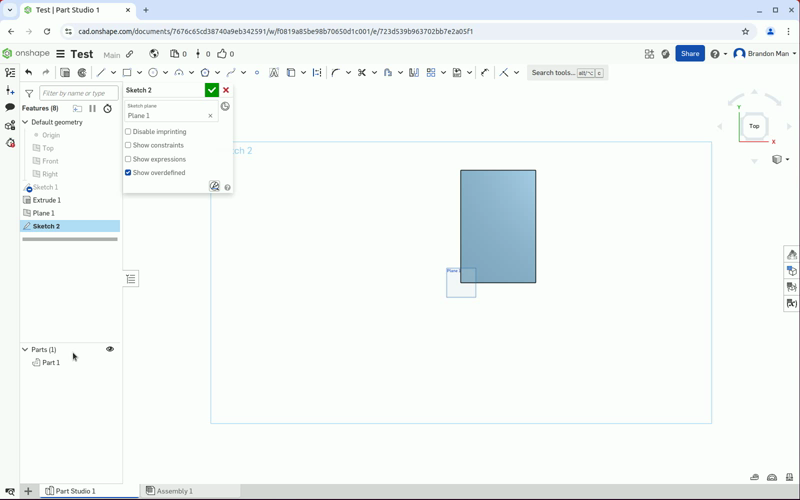
key(y)
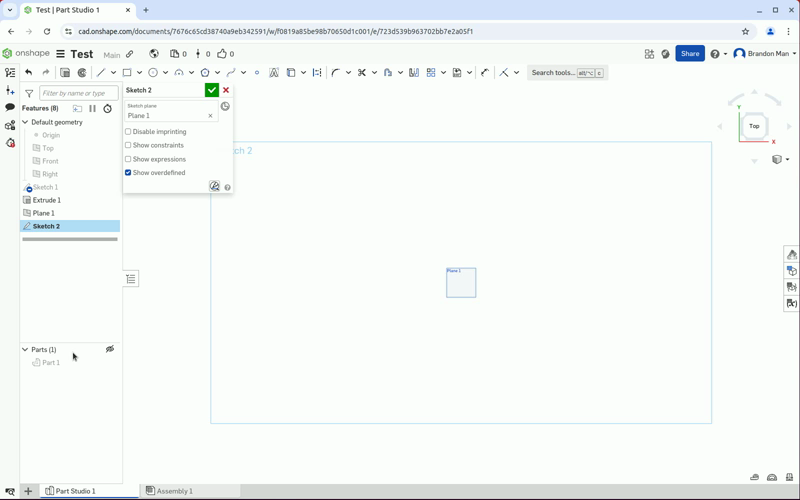
key(l)
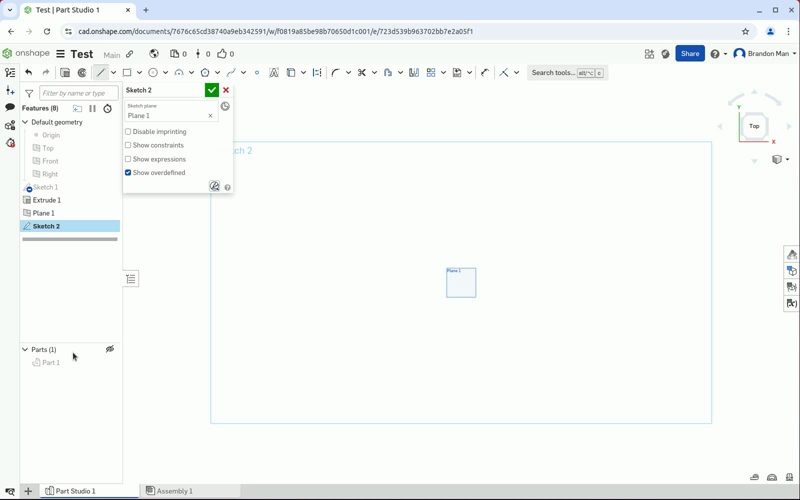
key_down(shift)
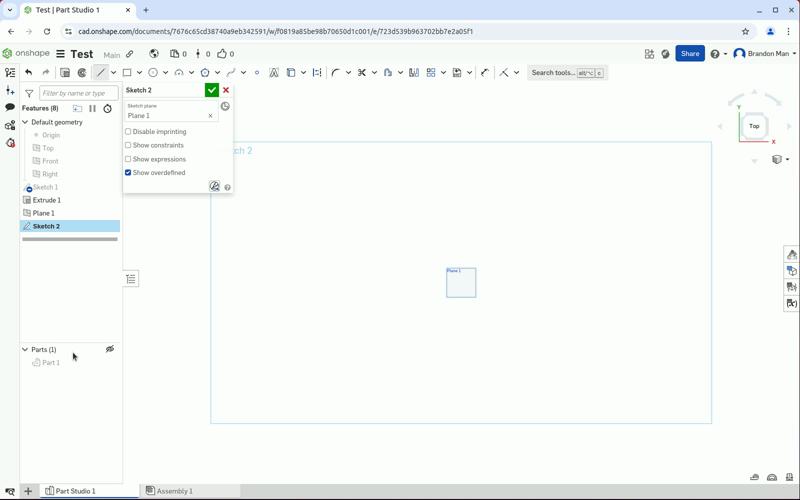
mouse_move(460, 282)
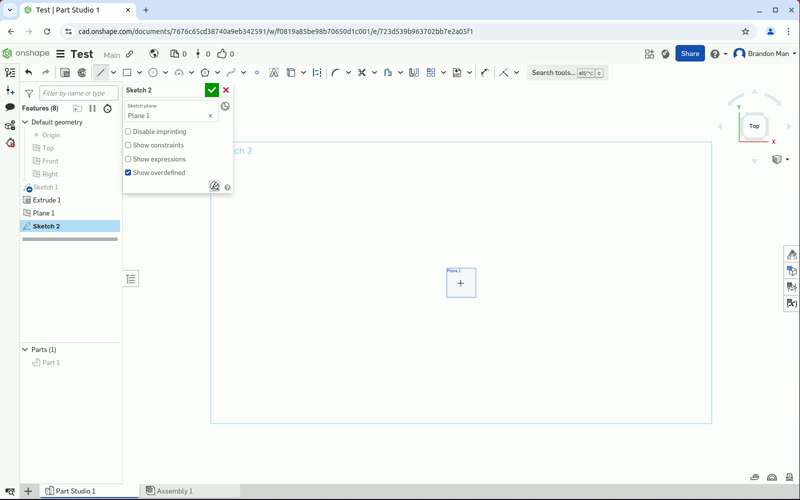
click(460, 282)
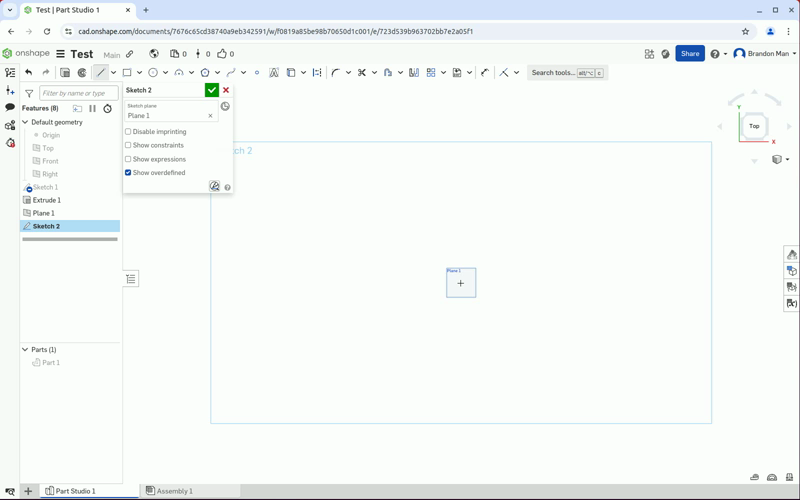
key_up(shift)
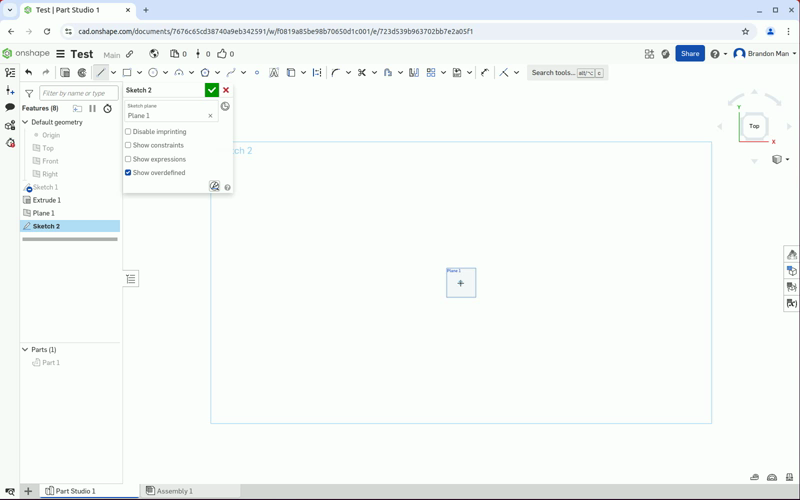
key_down(shift)
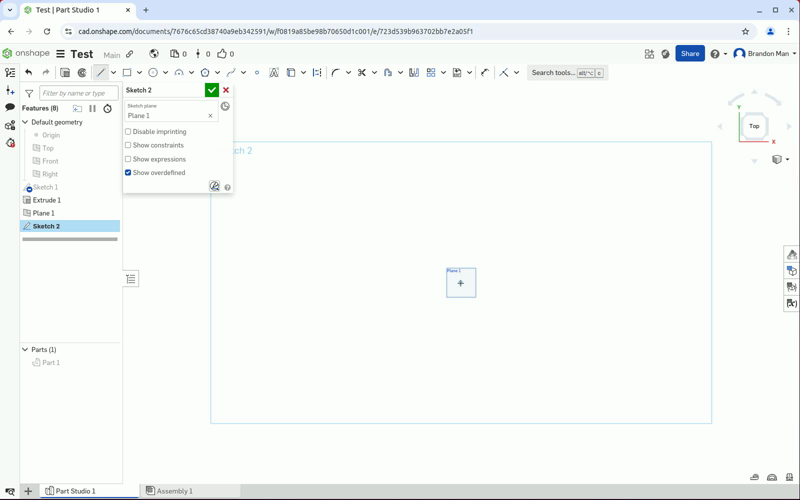
mouse_move(490, 282)
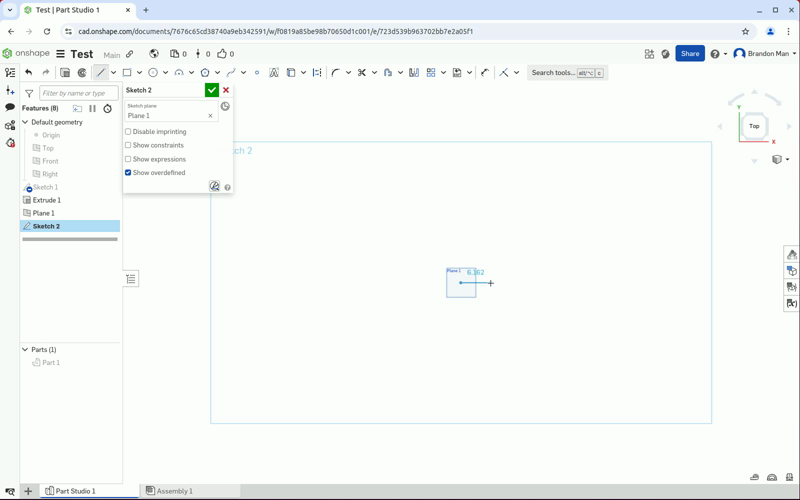
mouse_move(483, 282)
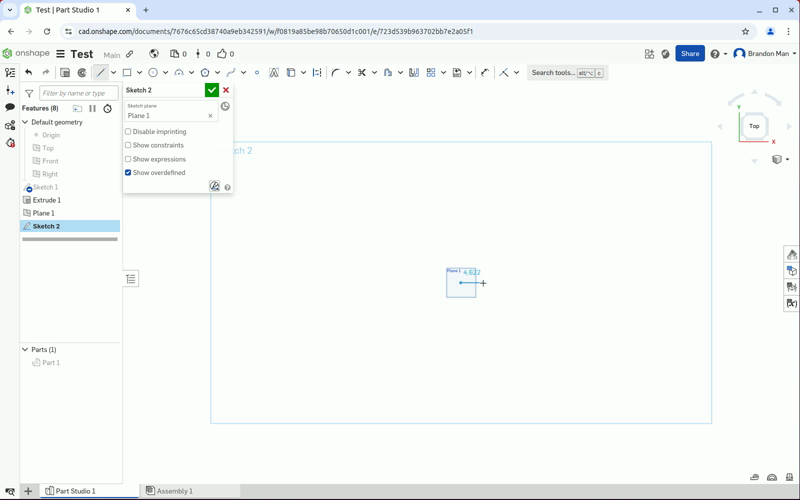
click(483, 282)
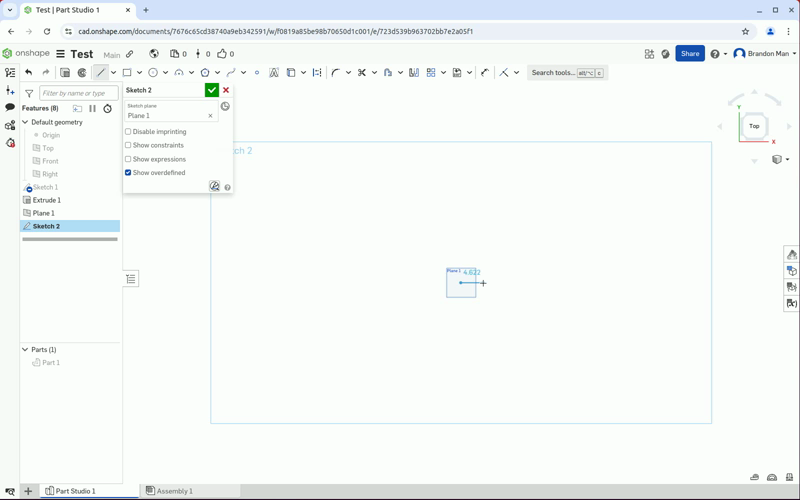
key_up(shift)
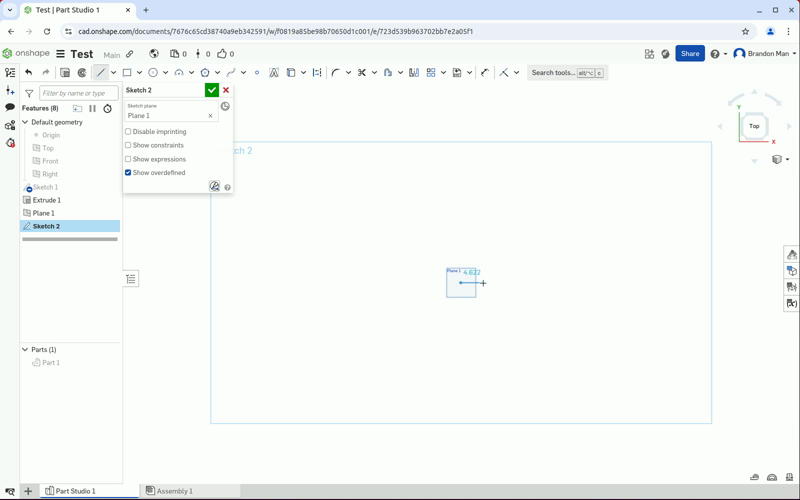
key_down(shift)
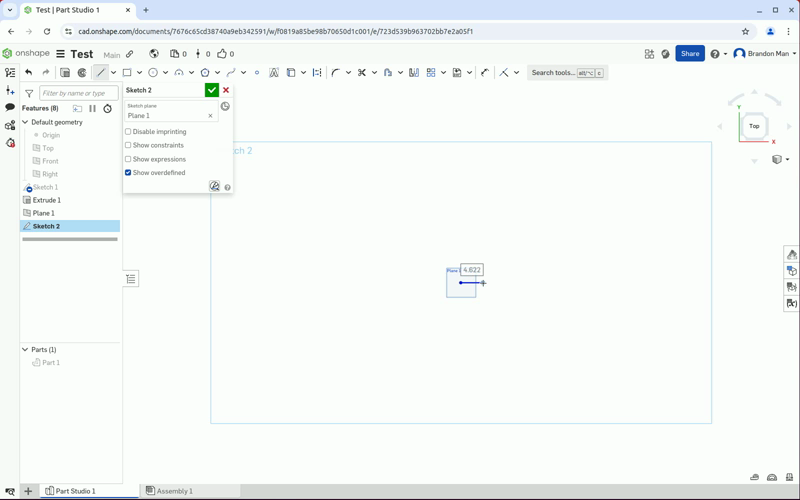
mouse_move(483, 170)
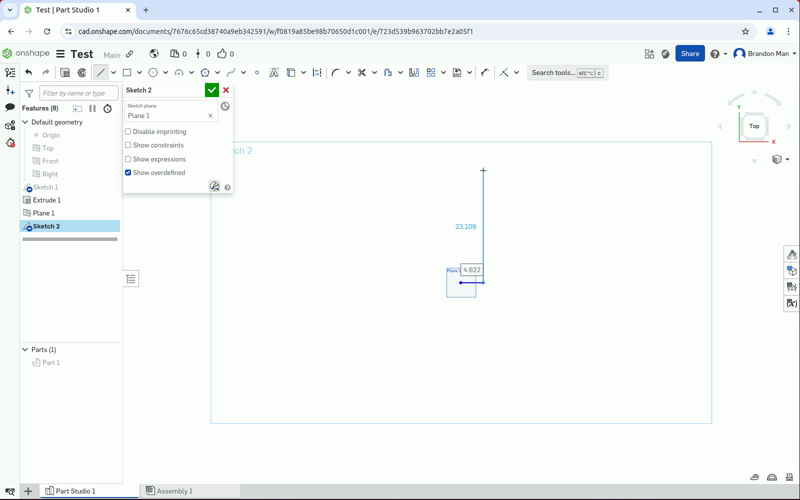
click(483, 170)
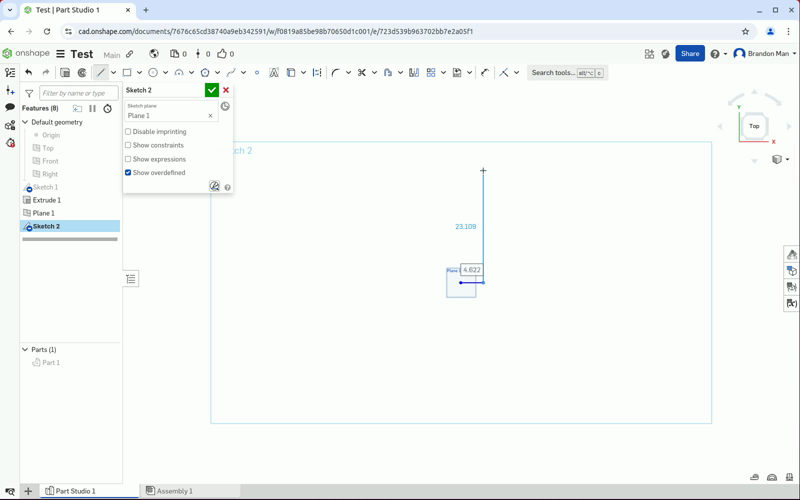
key_up(shift)
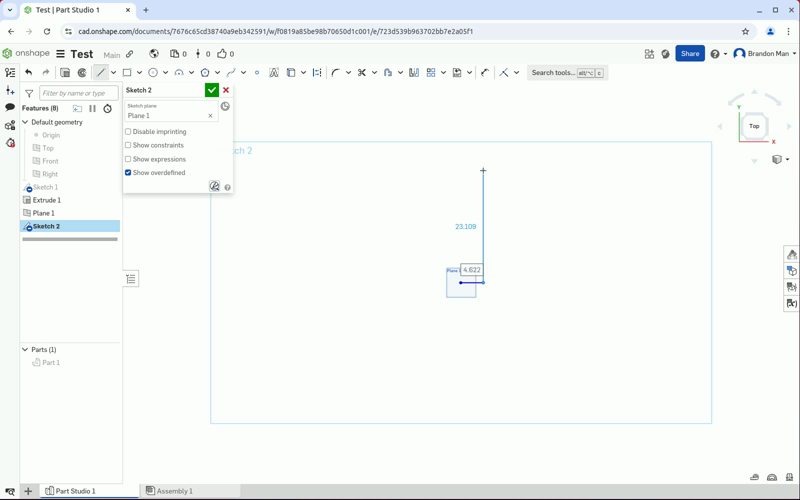
key_down(shift)
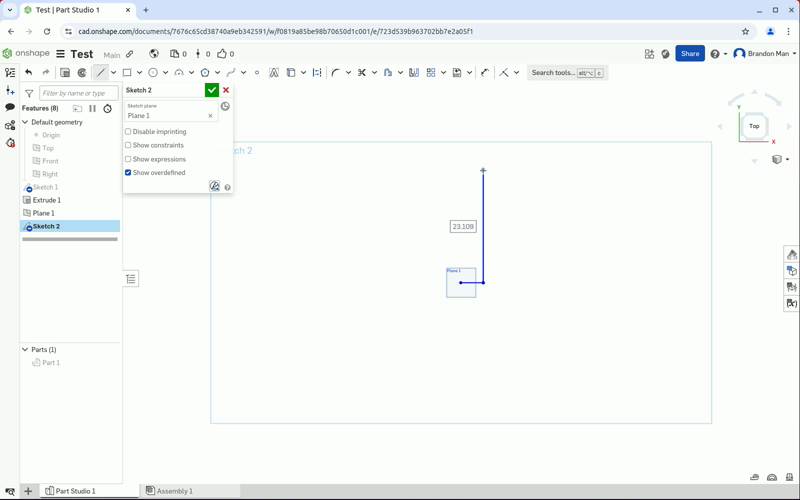
mouse_move(513, 170)
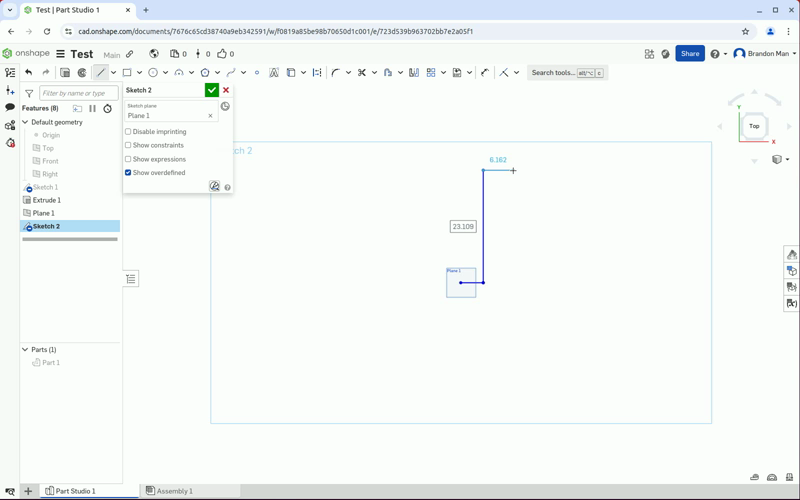
mouse_move(460, 170)
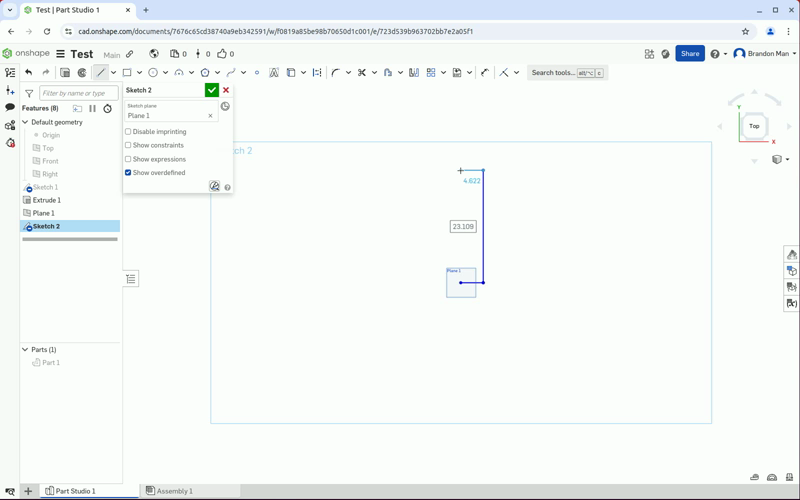
click(460, 170)
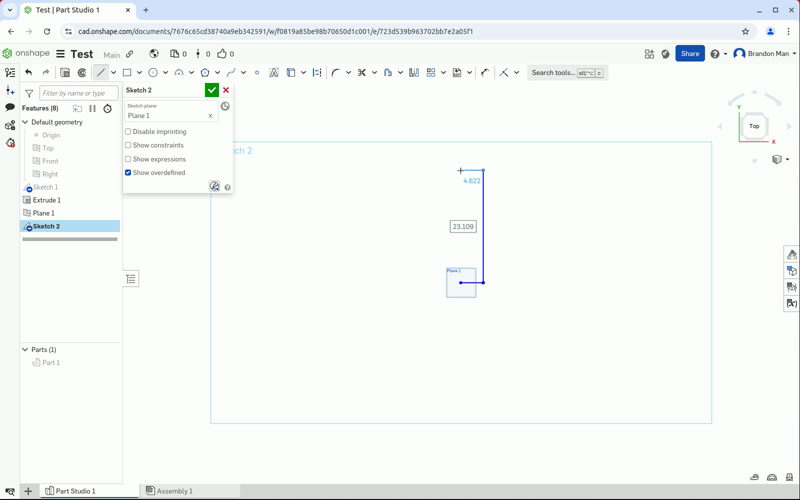
key_up(shift)
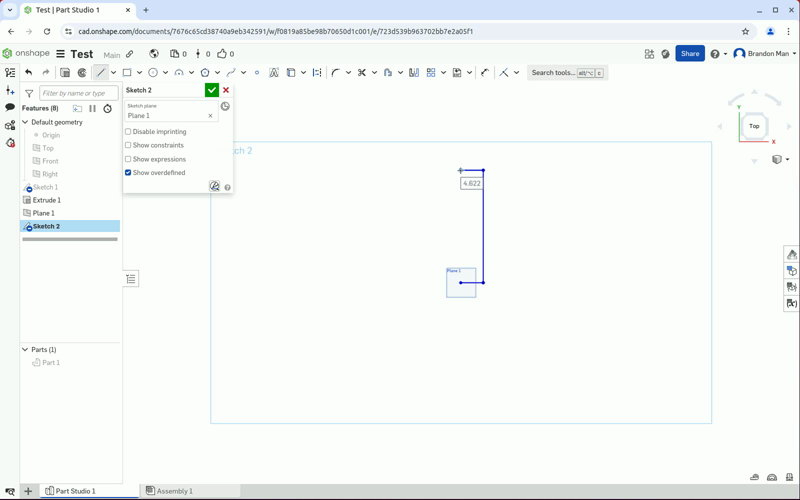
key_down(shift)
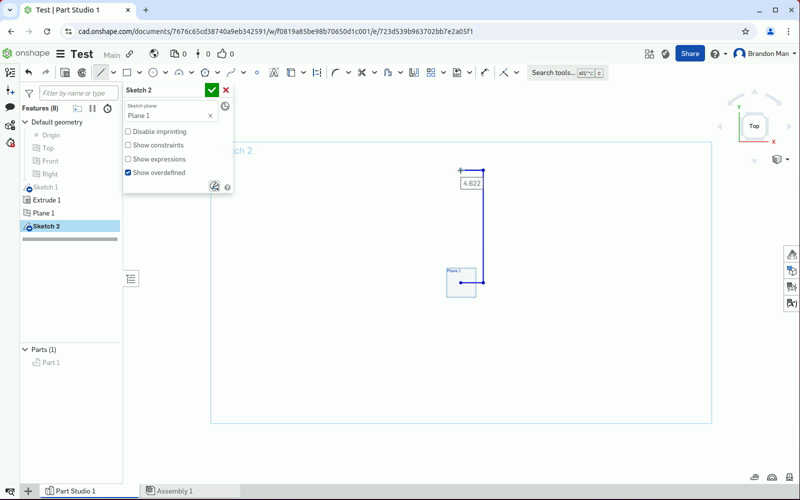
mouse_move(460, 282)
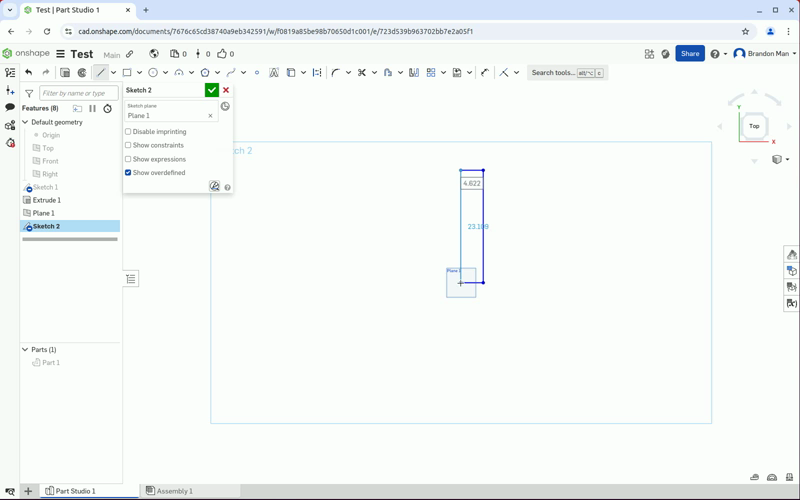
key_up(shift)
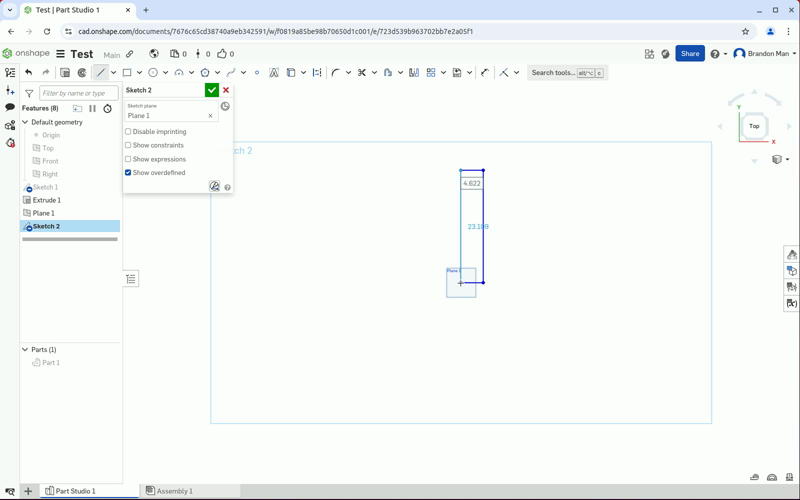
click(460, 282)
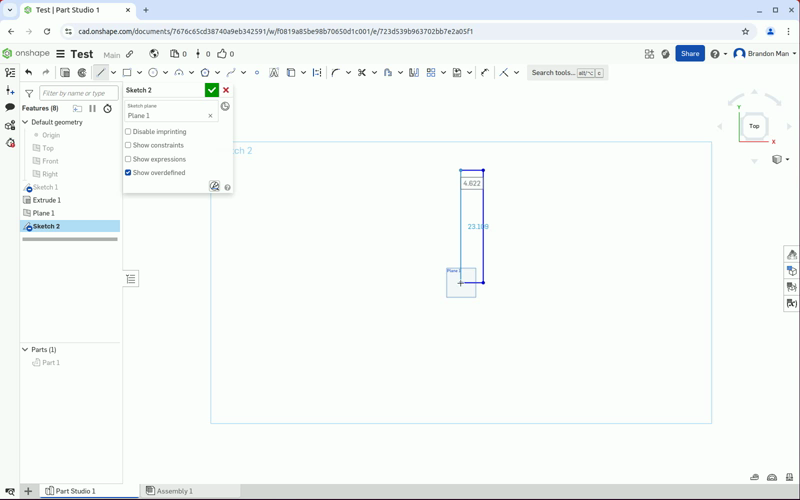
key(esc)
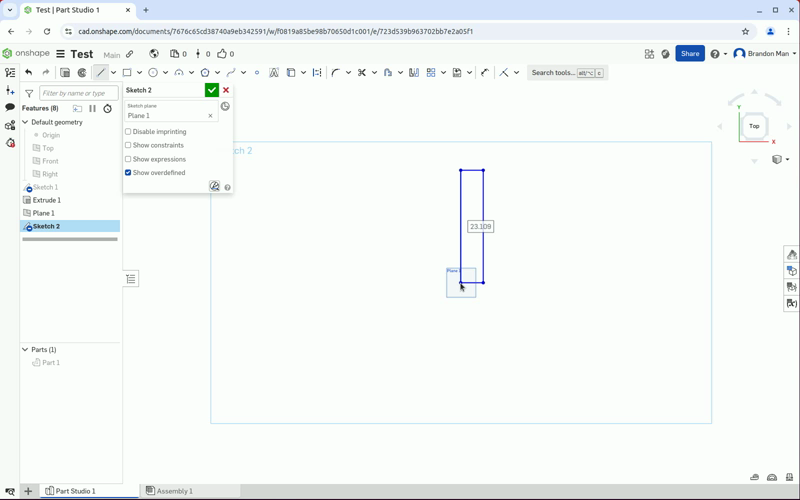
mouse_move(464, 223)
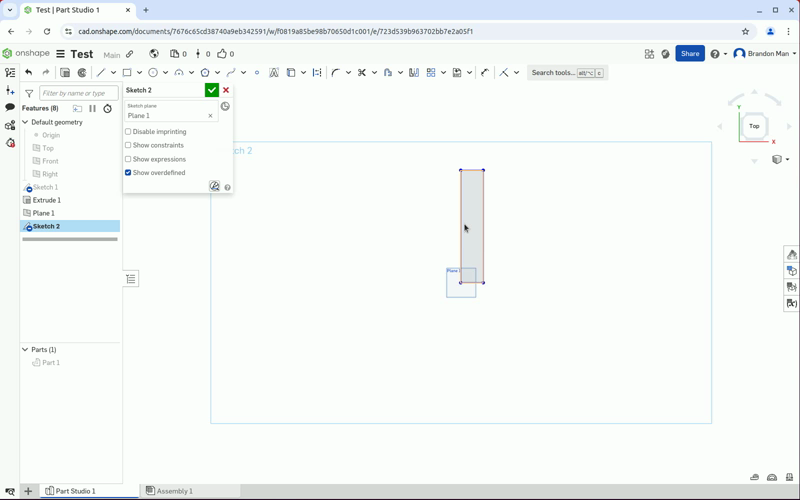
click(464, 223)
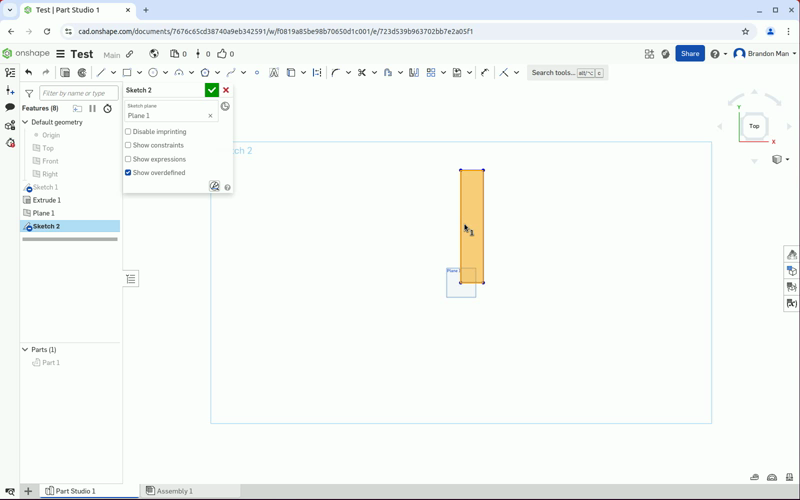
mouse_move(73, 352)
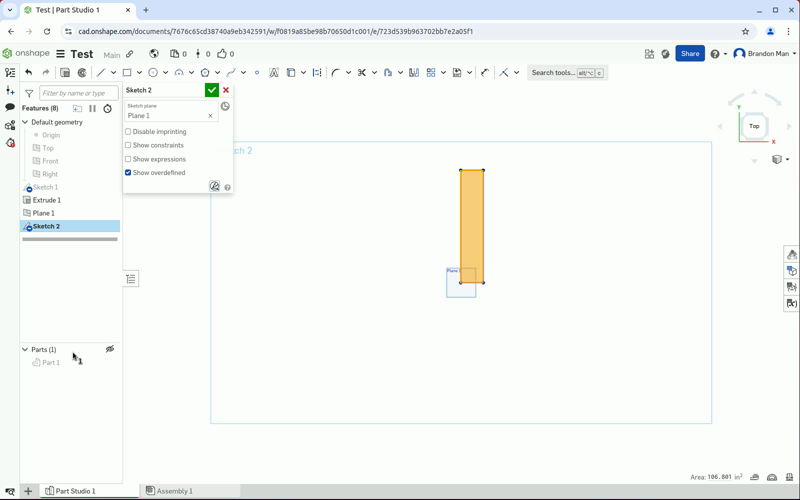
key(shift+y)
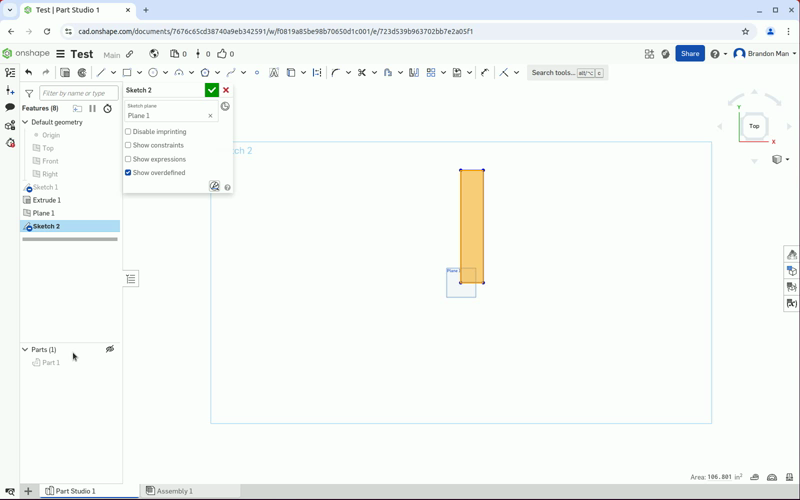
key(shift+e)
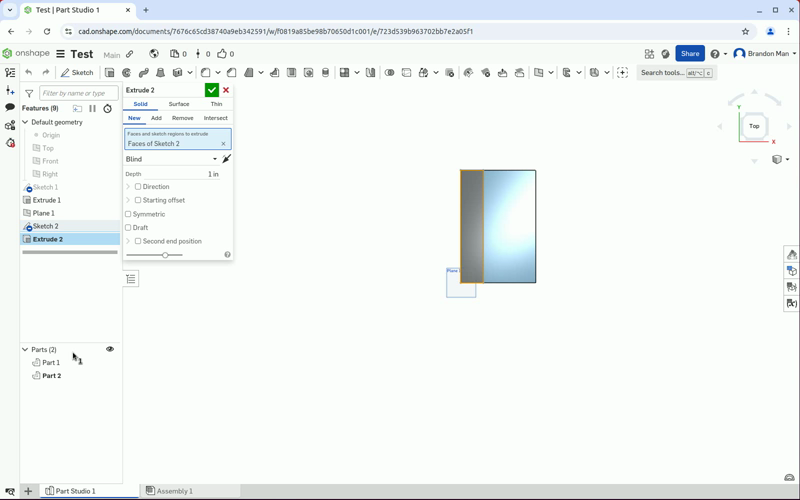
mouse_move(143, 106)
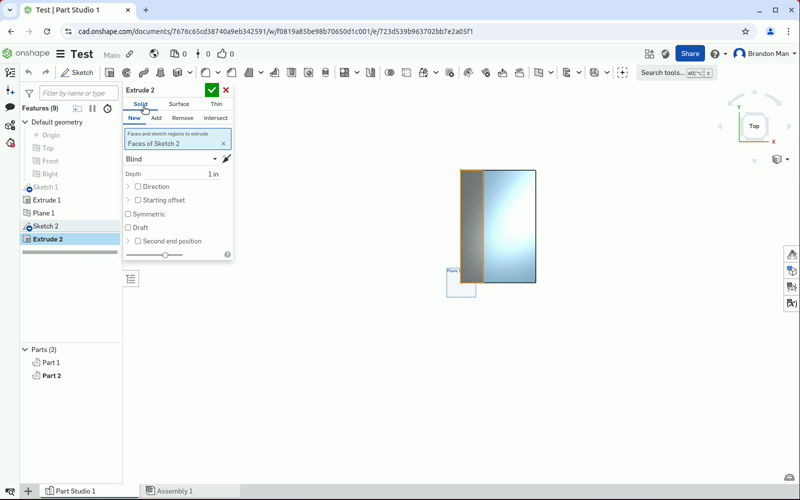
click(143, 106)
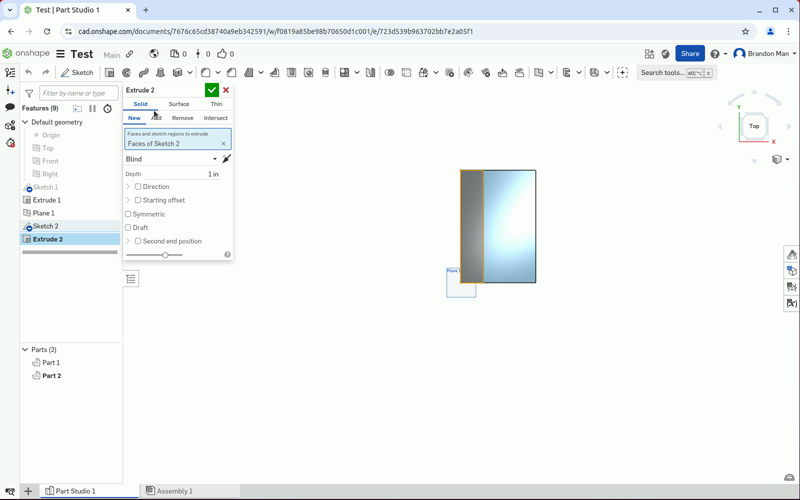
mouse_move(186, 120)
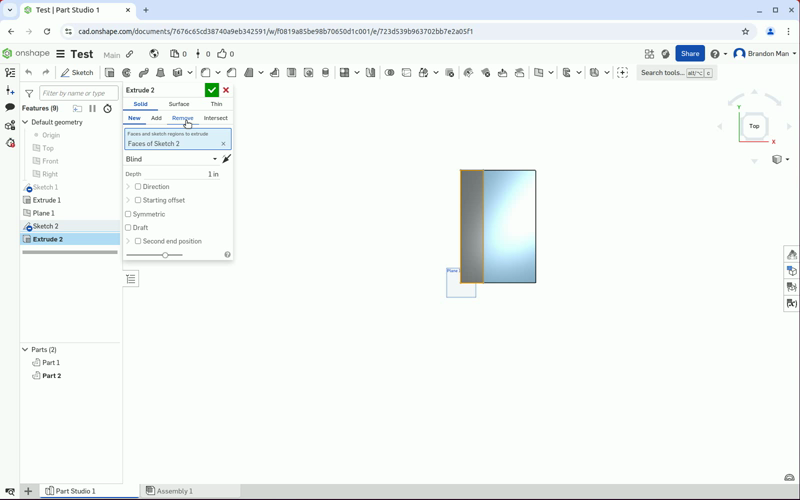
click(186, 120)
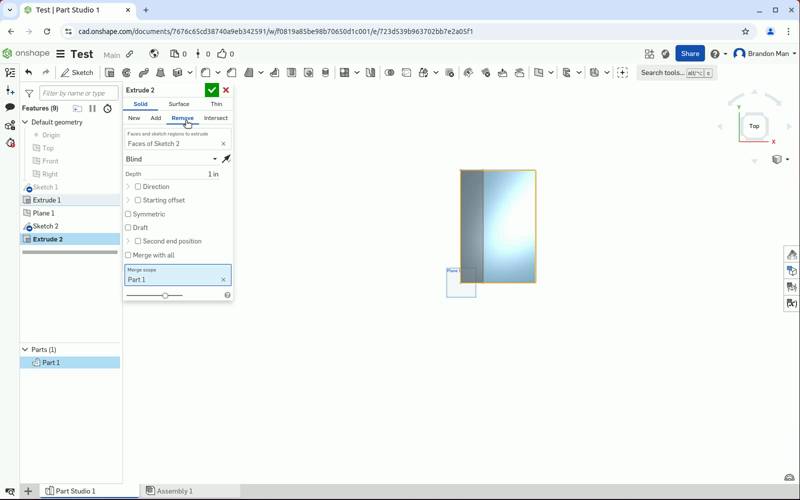
key(tab, 4)
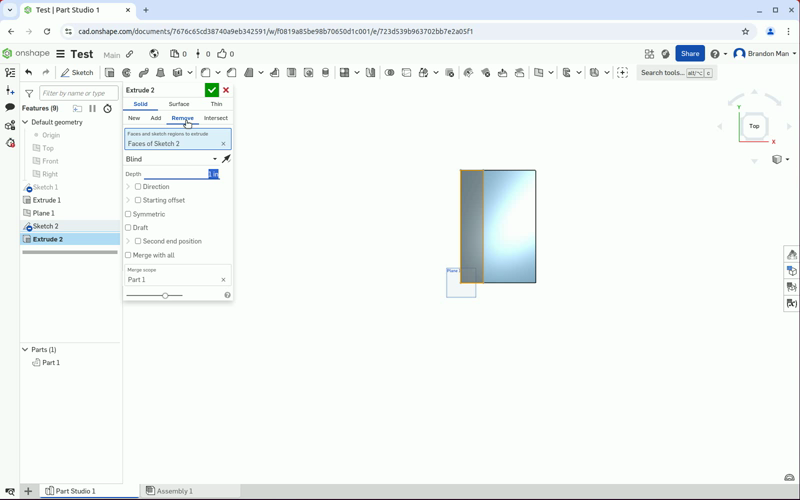
text(4.574)
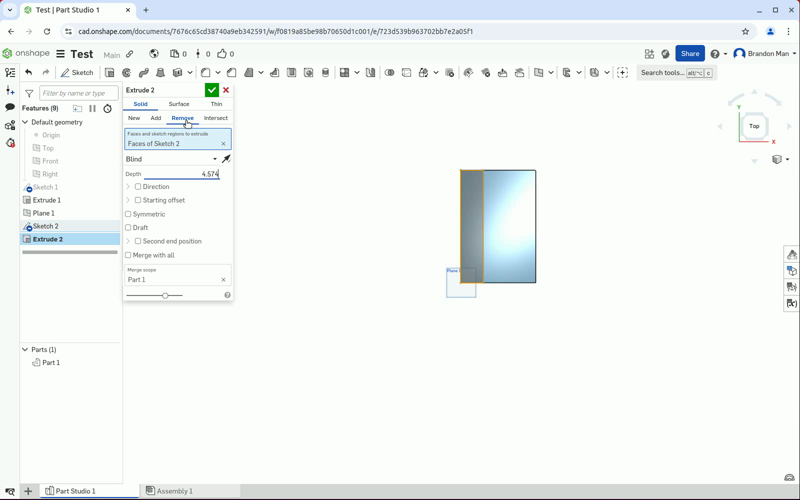
key(tab, 6)
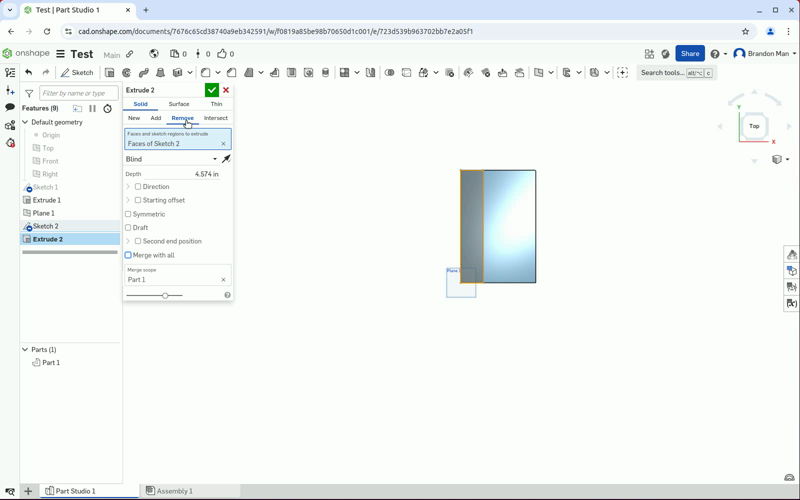
key(space)
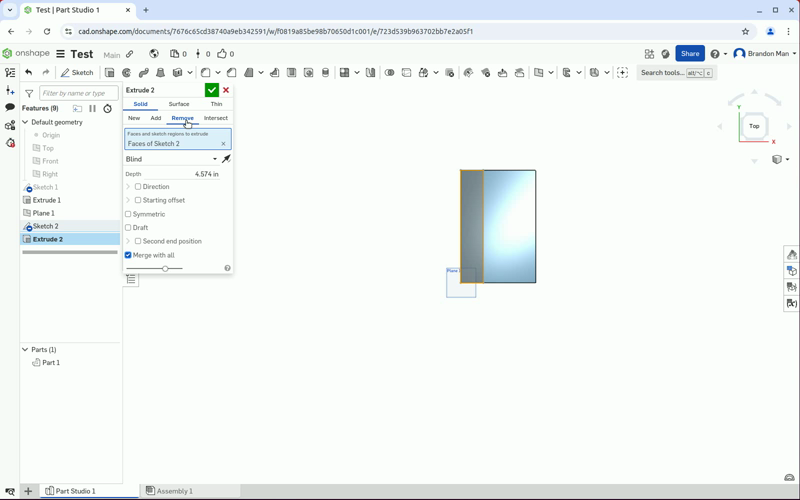
key(enter)
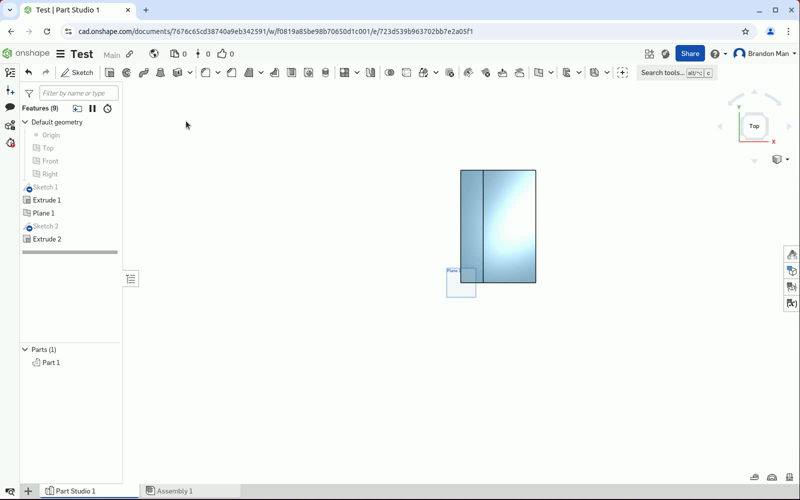
key(shift+h)
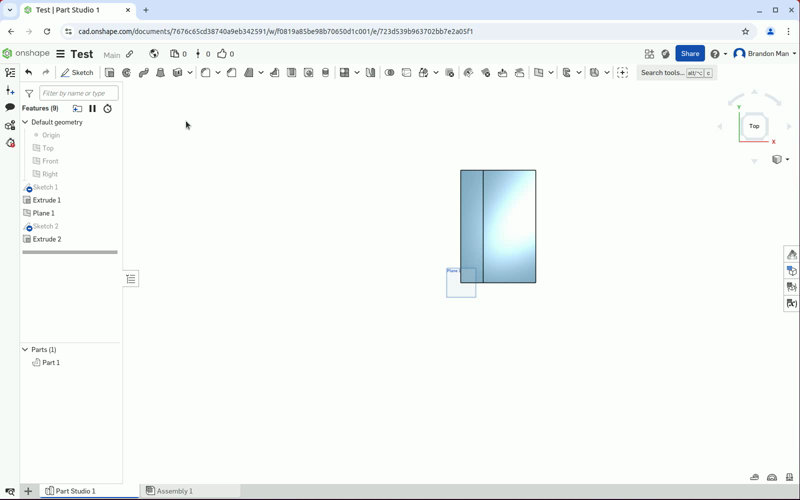
key(shift+h)
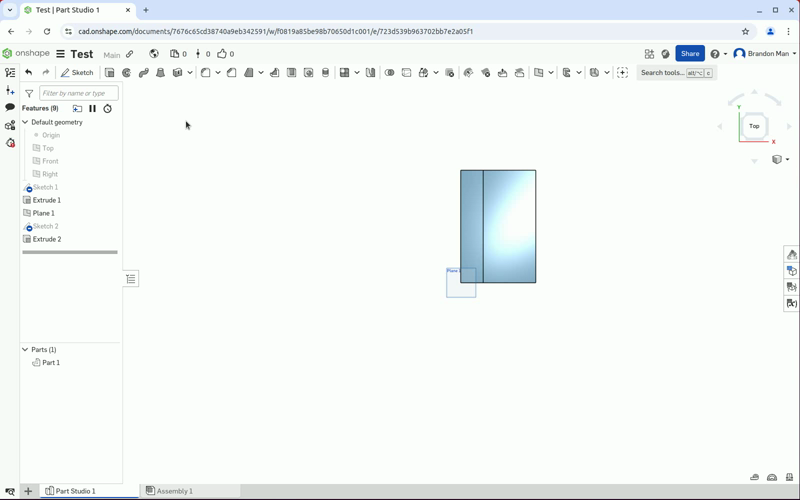
mouse_move(73, 189)
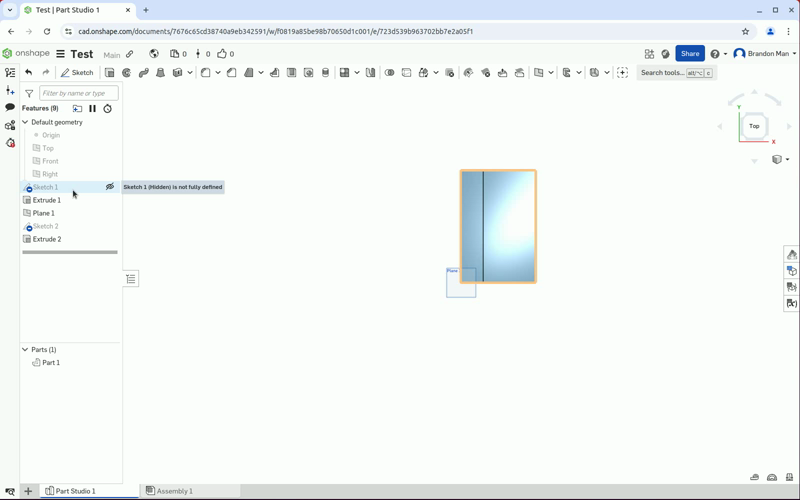
click(73, 189)
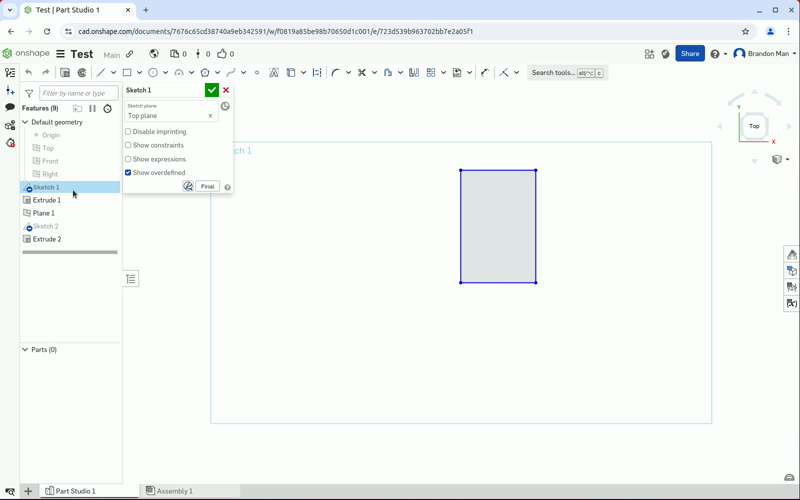
mouse_move(229, 92)
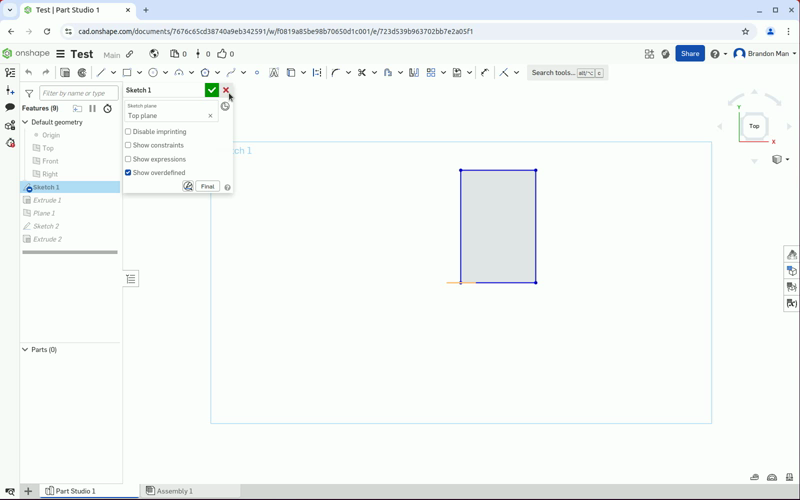
click(229, 92)
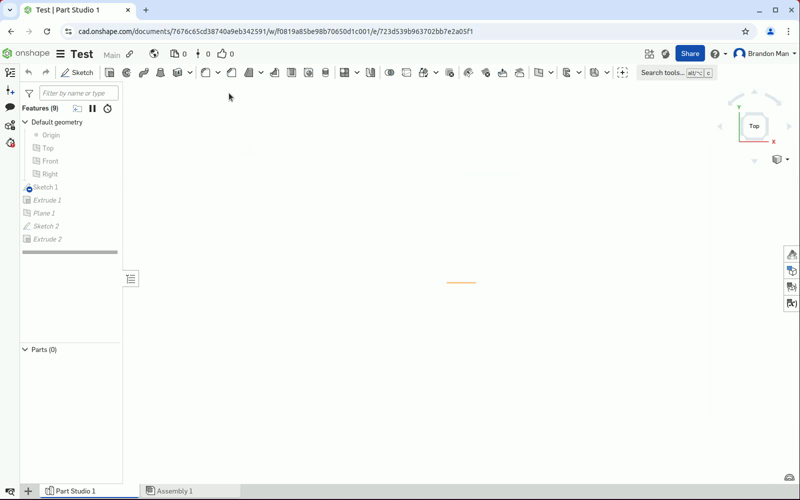
key(shift+s)
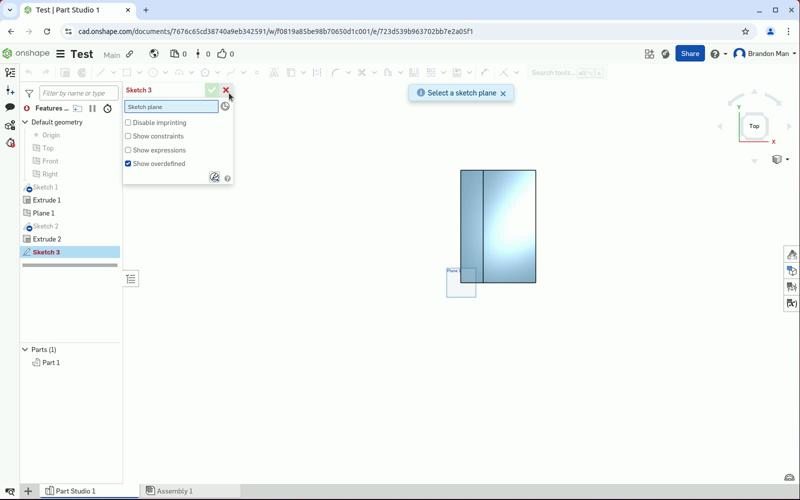
mouse_move(73, 215)
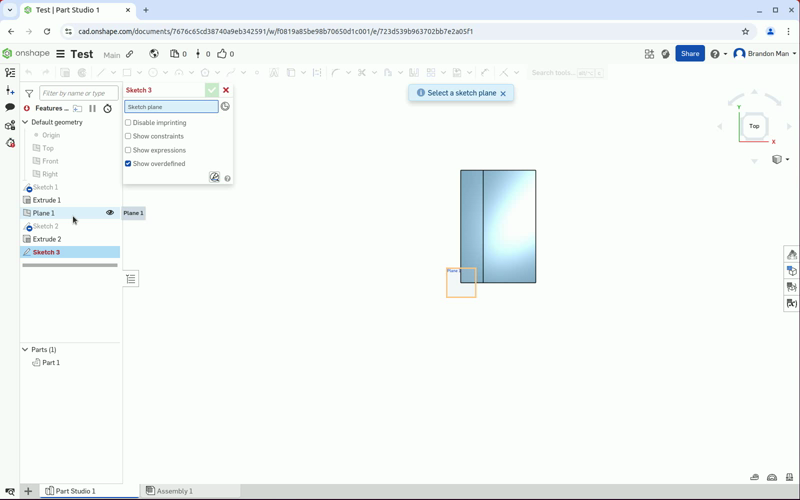
click(73, 215)
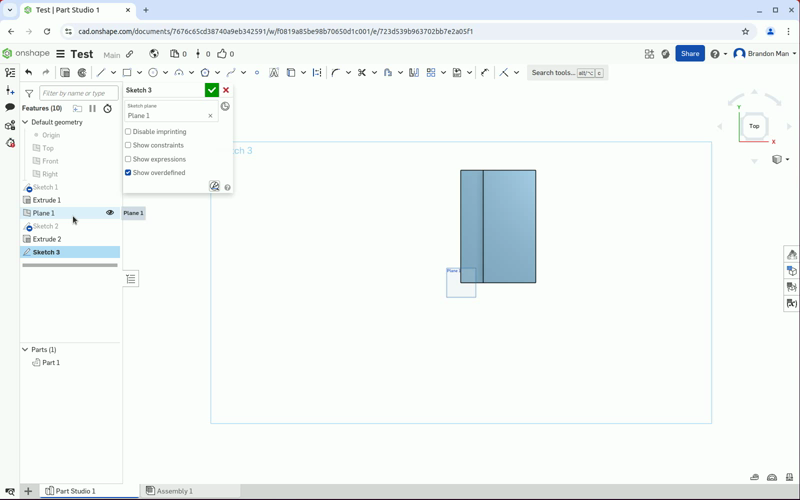
mouse_move(73, 352)
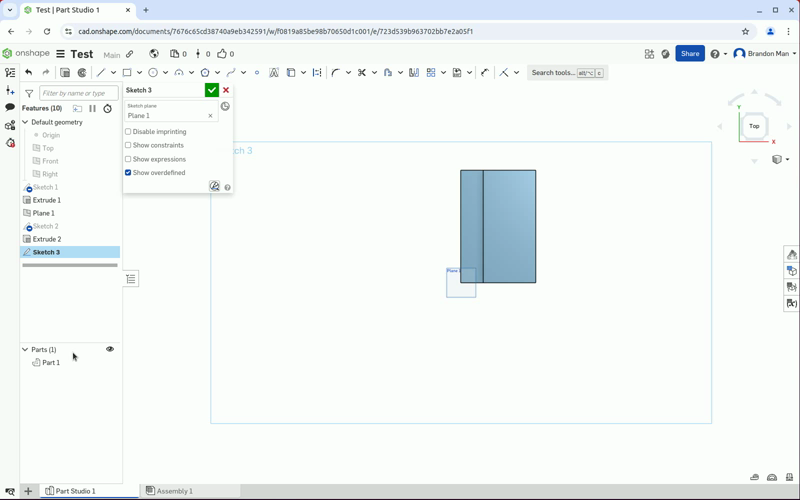
key(y)
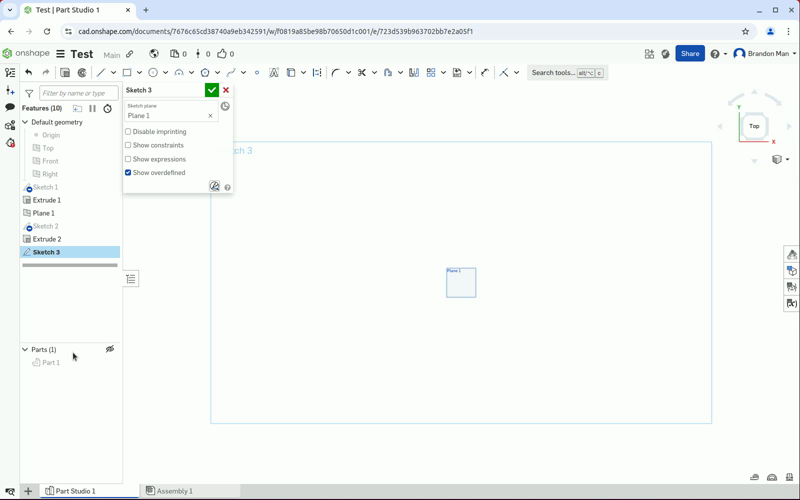
key(c)
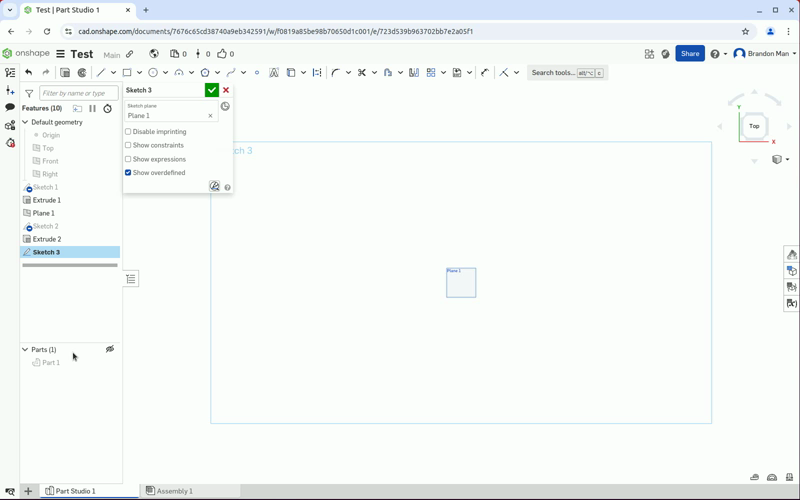
key_down(shift)
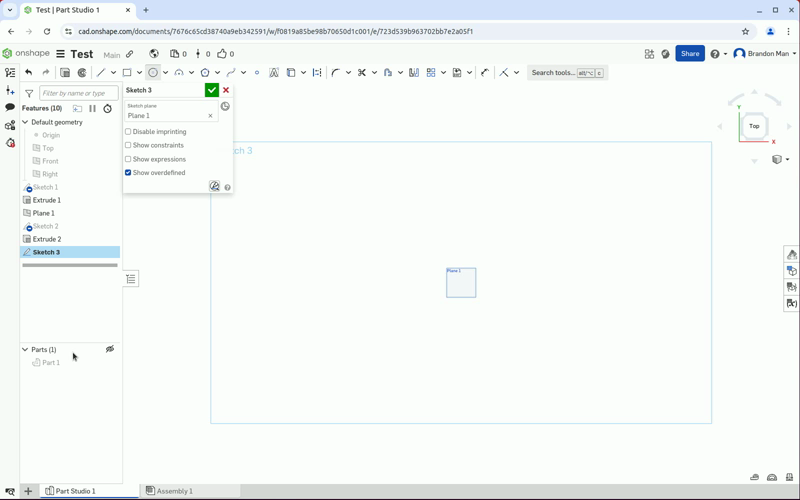
mouse_move(510, 226)
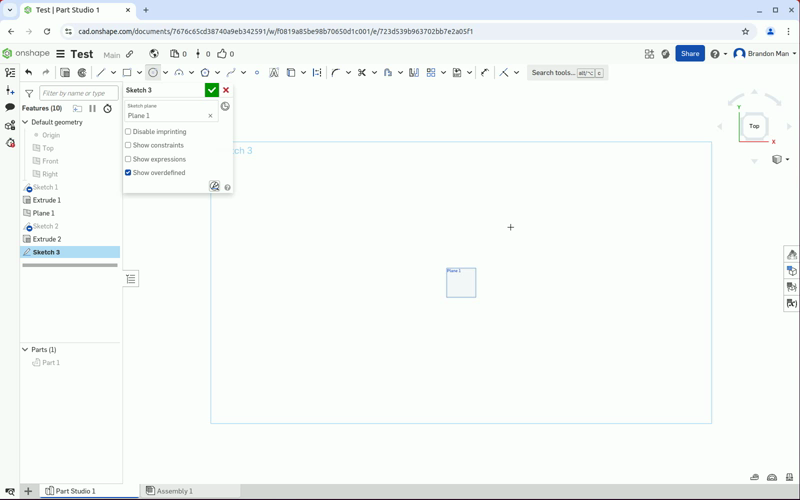
click(510, 226)
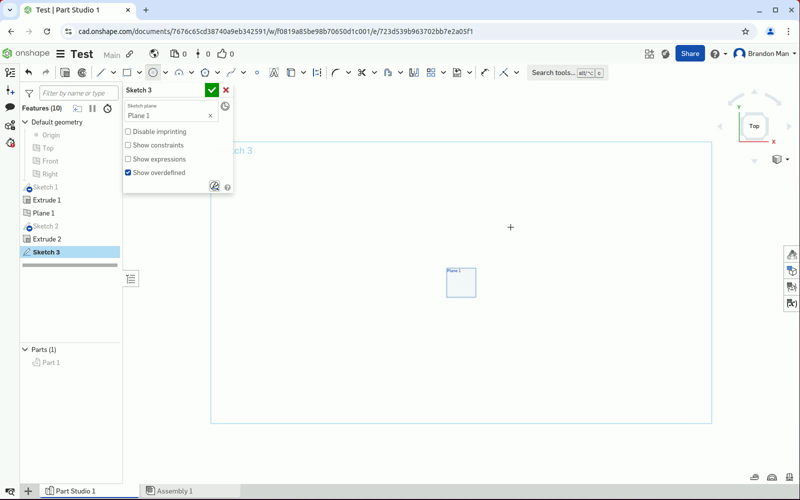
key_up(shift)
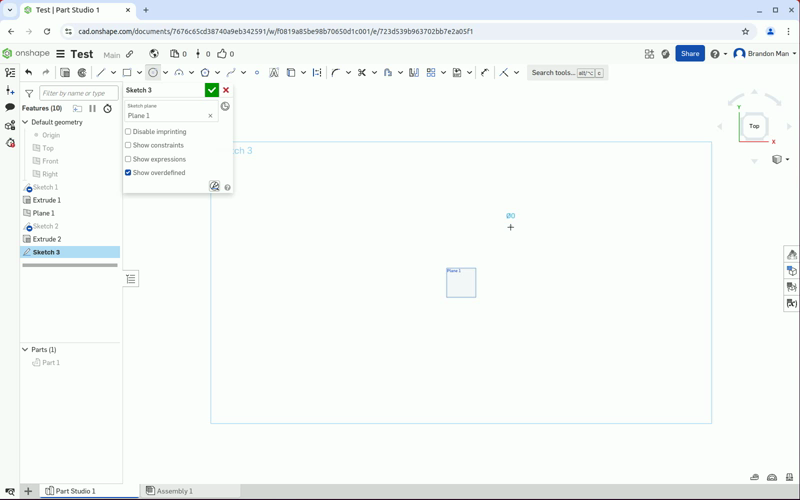
mouse_move(526, 226)
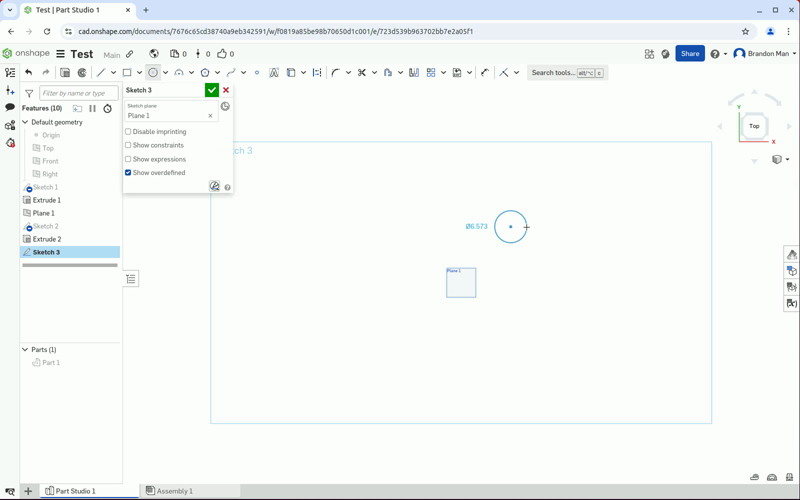
click(526, 226)
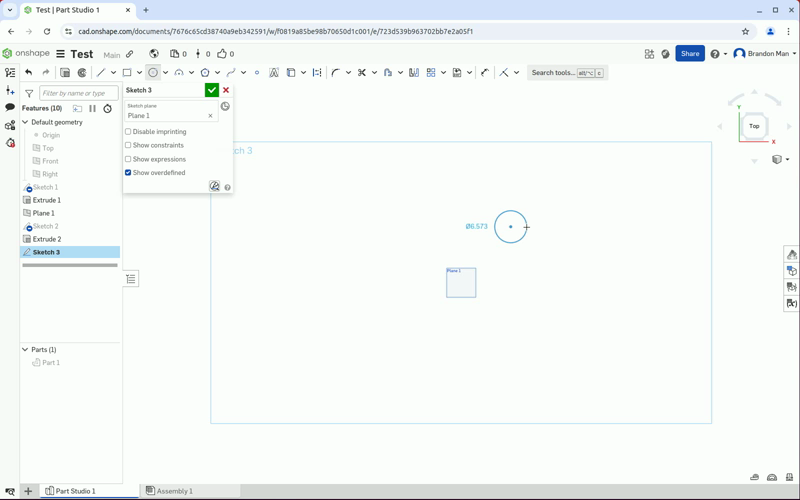
key(esc)
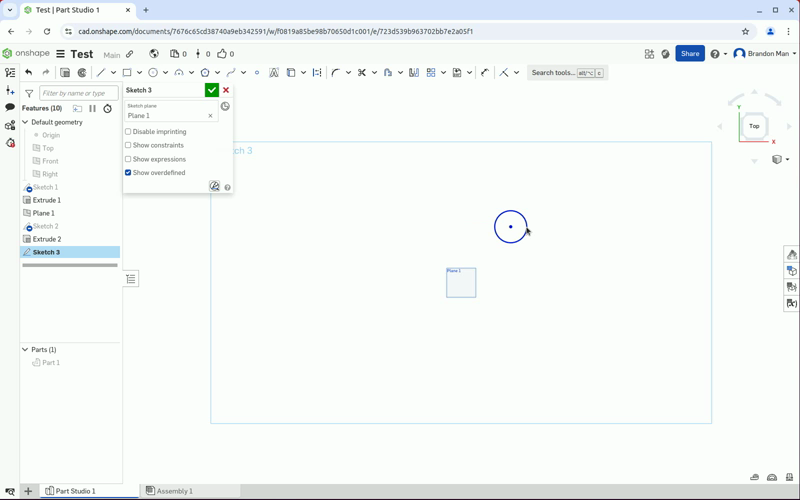
mouse_move(501, 215)
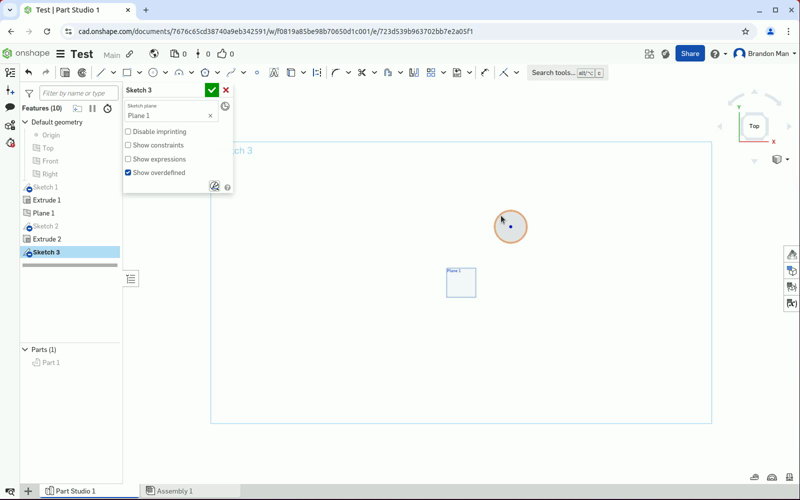
scroll(6)
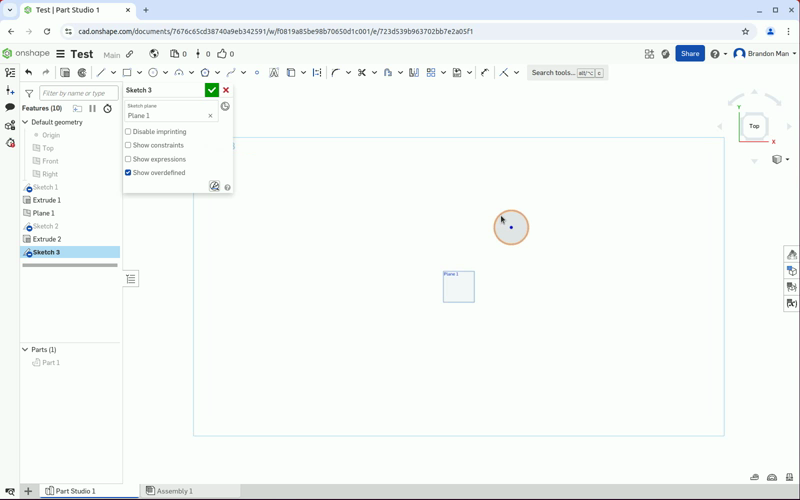
scroll(6)
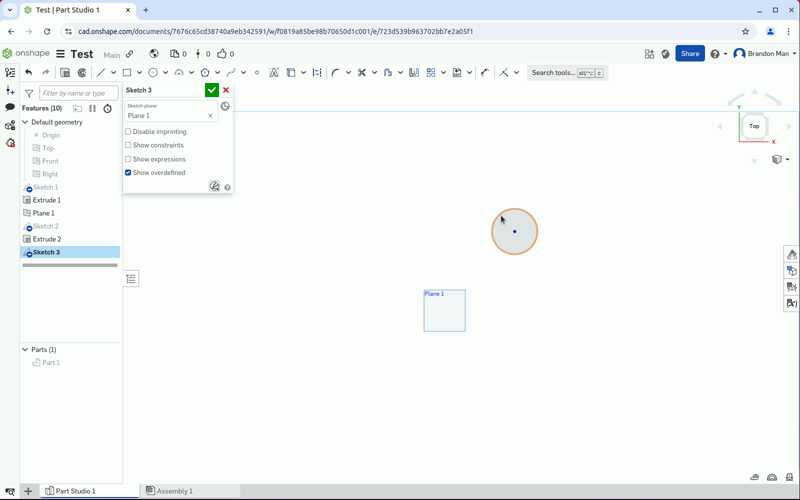
scroll(6)
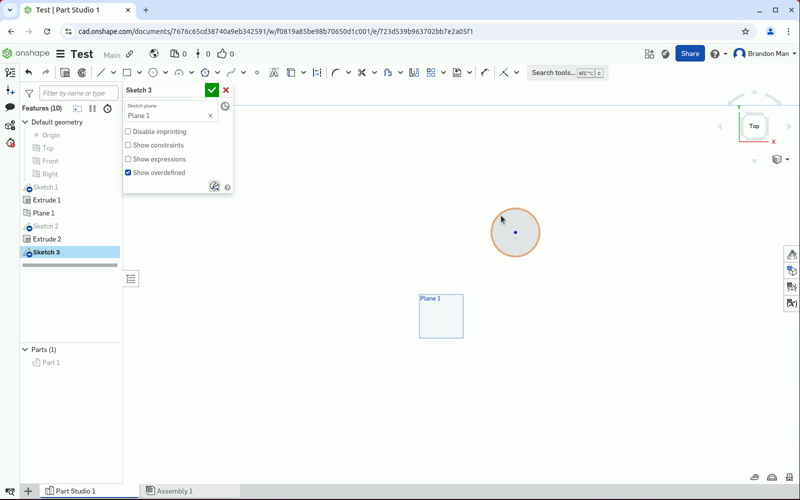
scroll(6)
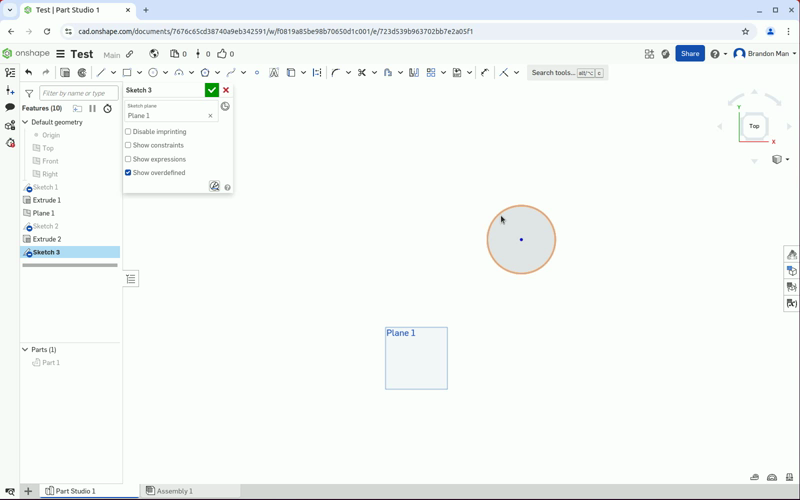
scroll(6)
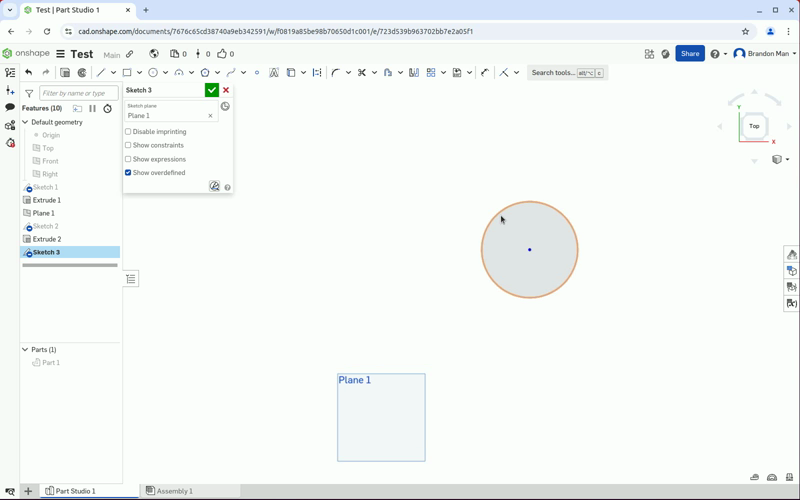
scroll(6)
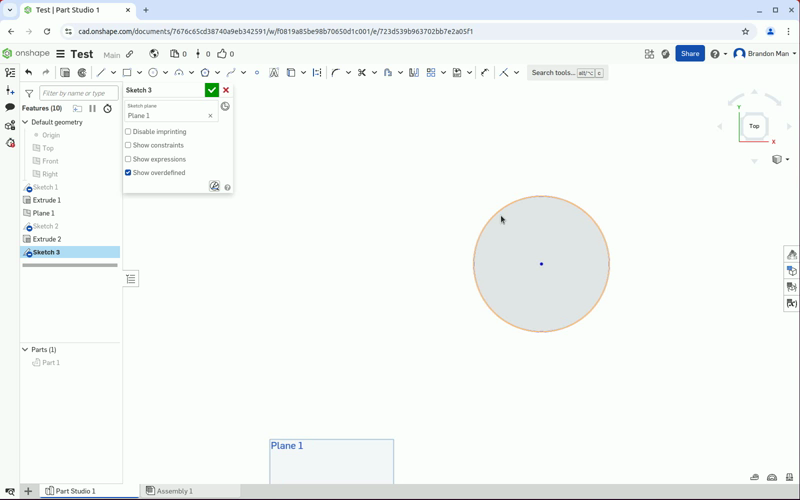
scroll(6)
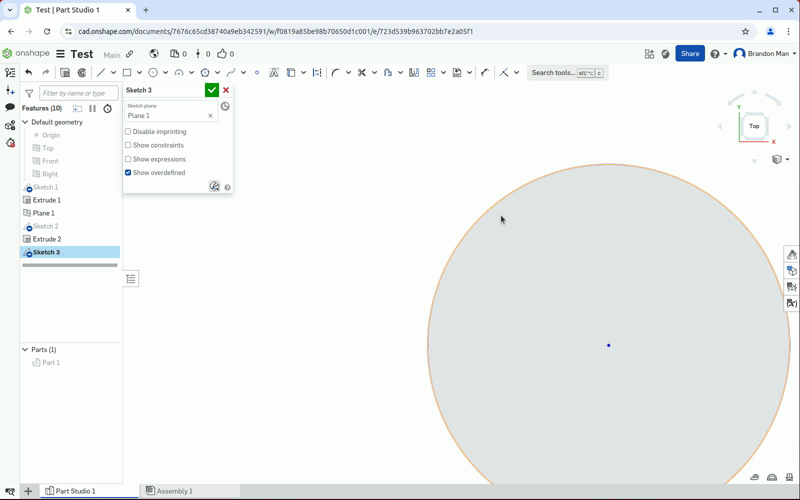
click(501, 215)
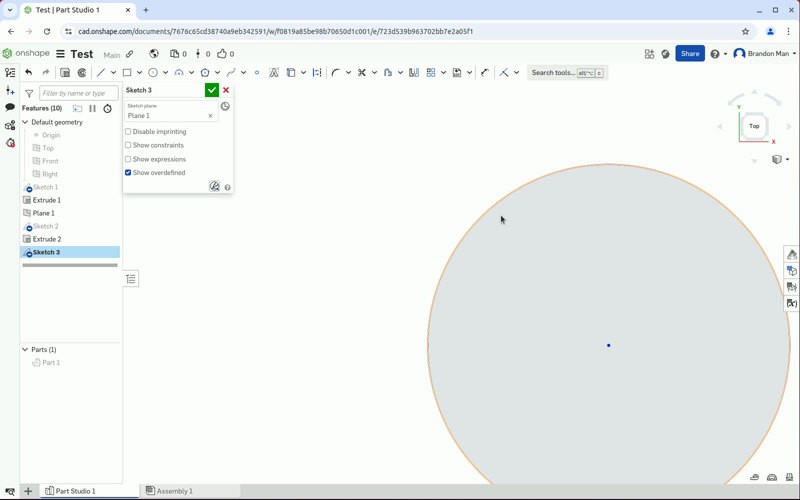
scroll(-6)
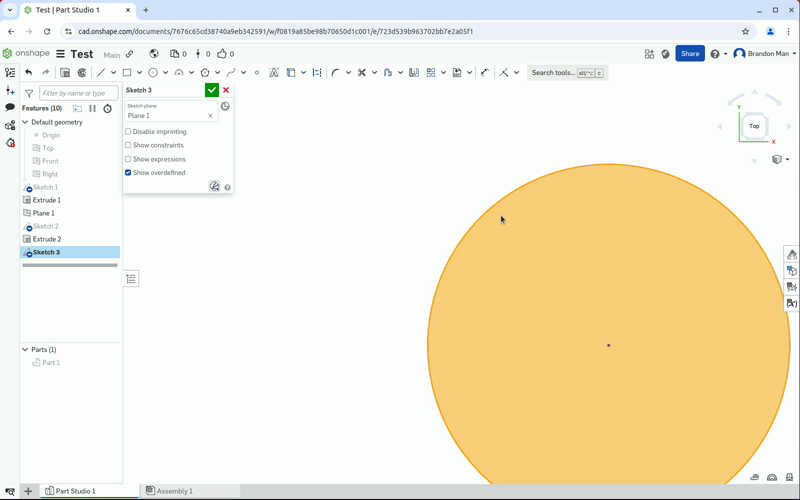
scroll(-6)
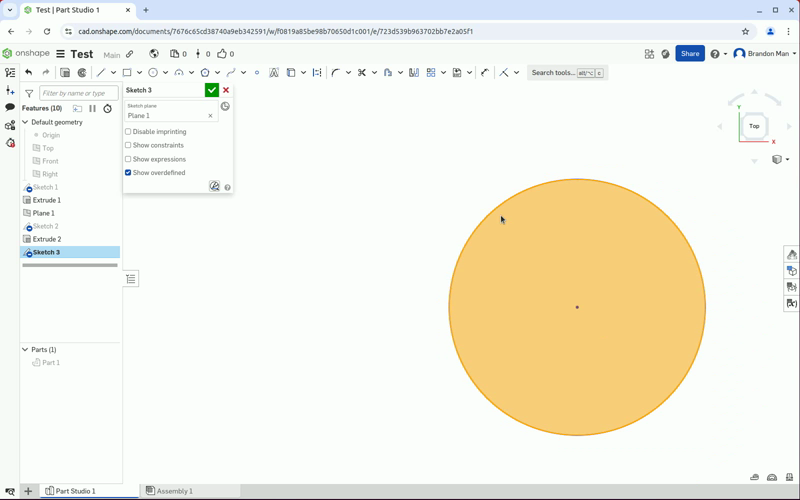
scroll(-6)
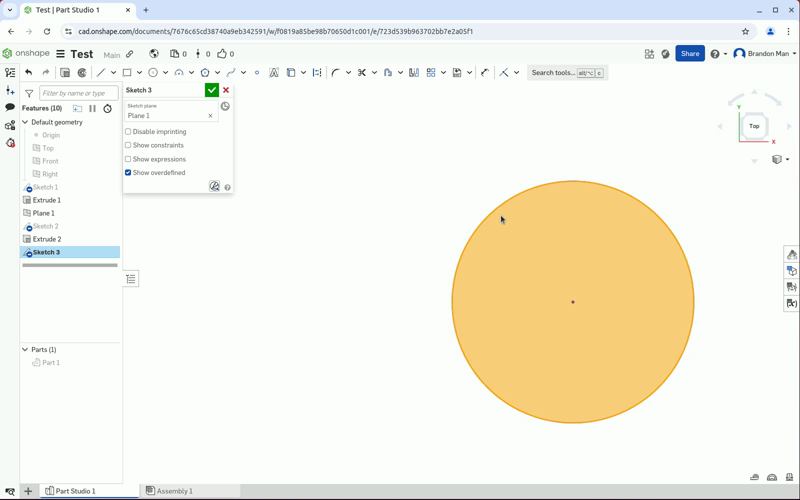
scroll(-6)
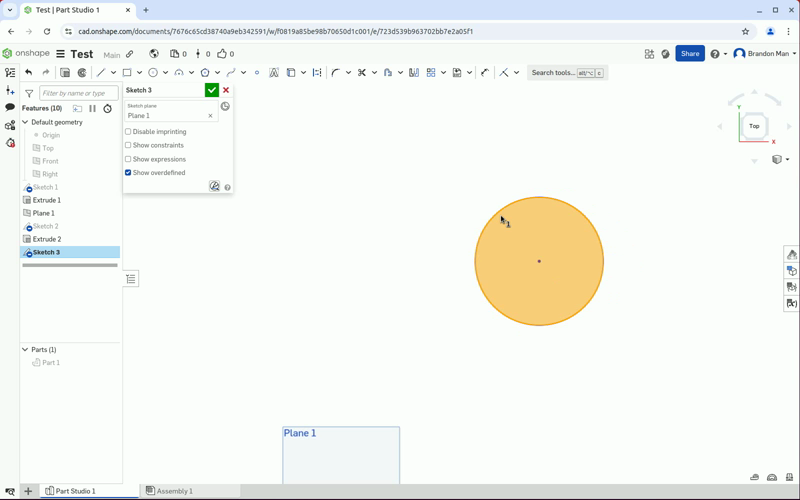
scroll(-6)
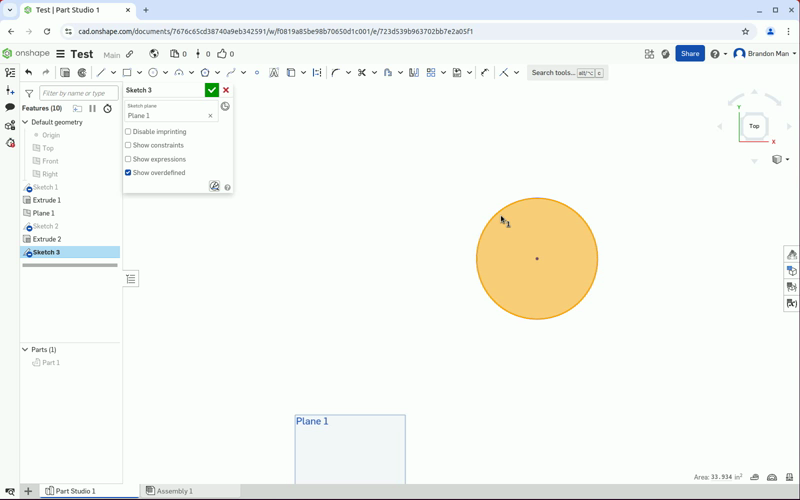
scroll(-6)
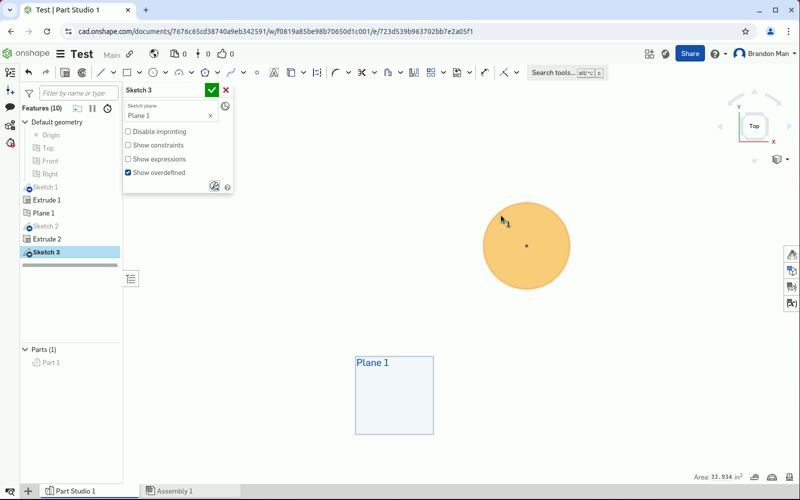
scroll(-6)
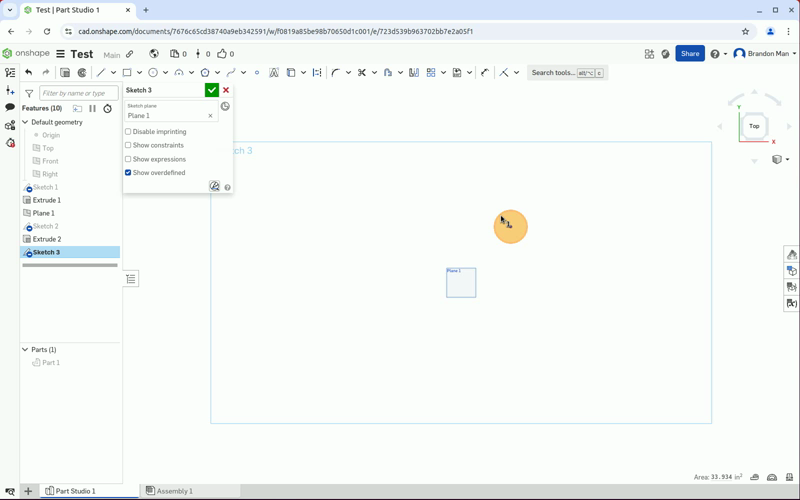
mouse_move(73, 352)
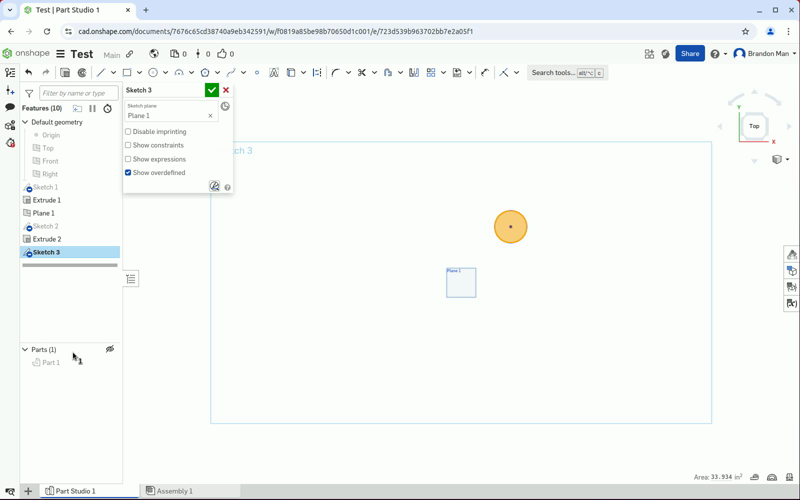
key(shift+y)
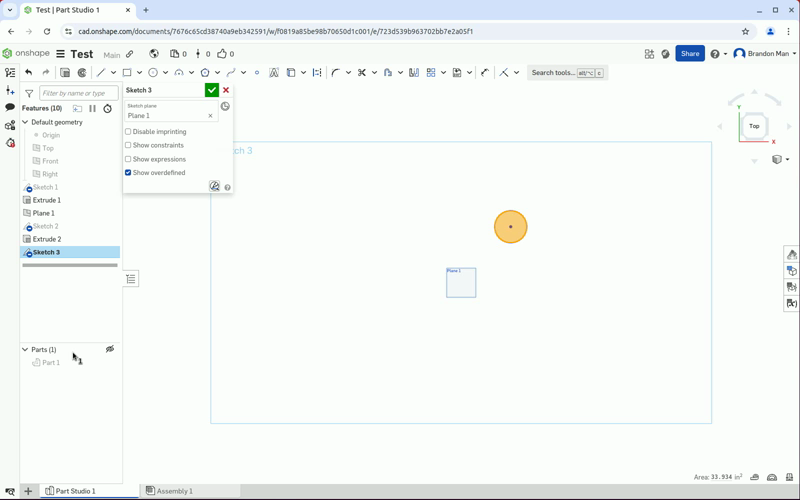
key(shift+e)
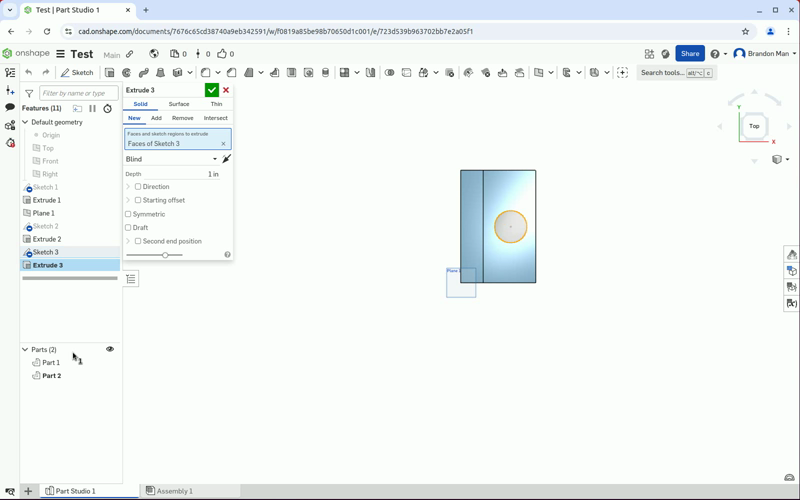
mouse_move(143, 106)
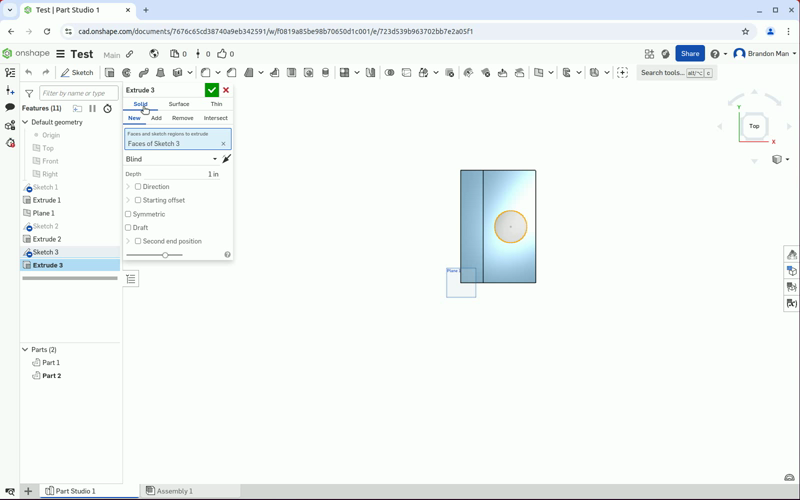
click(143, 106)
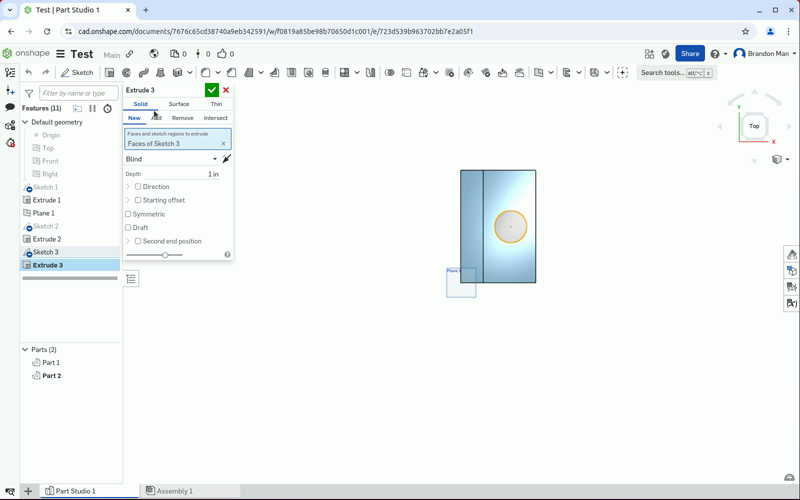
mouse_move(186, 120)
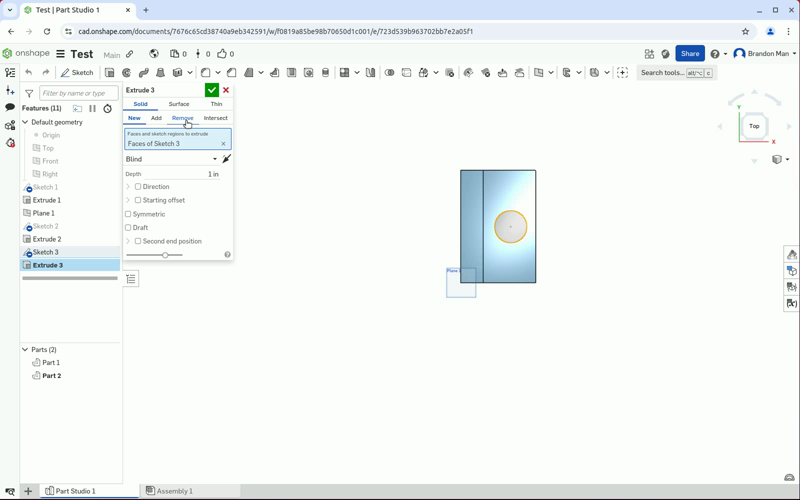
click(186, 120)
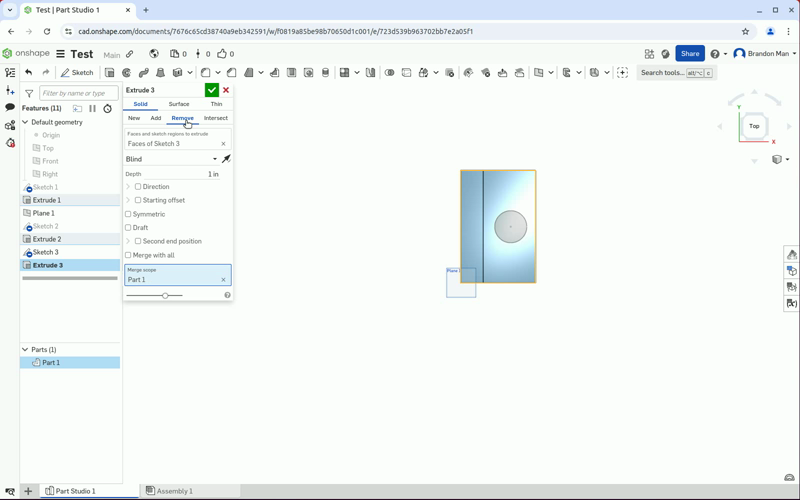
key(tab, 4)
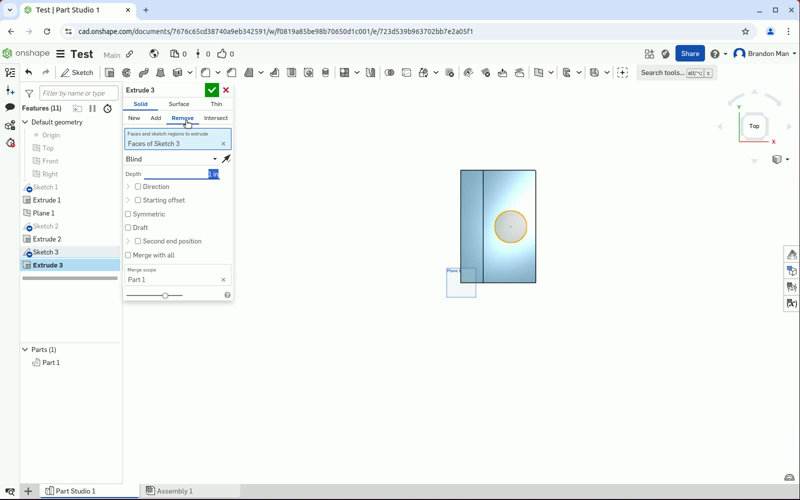
text(30.811)
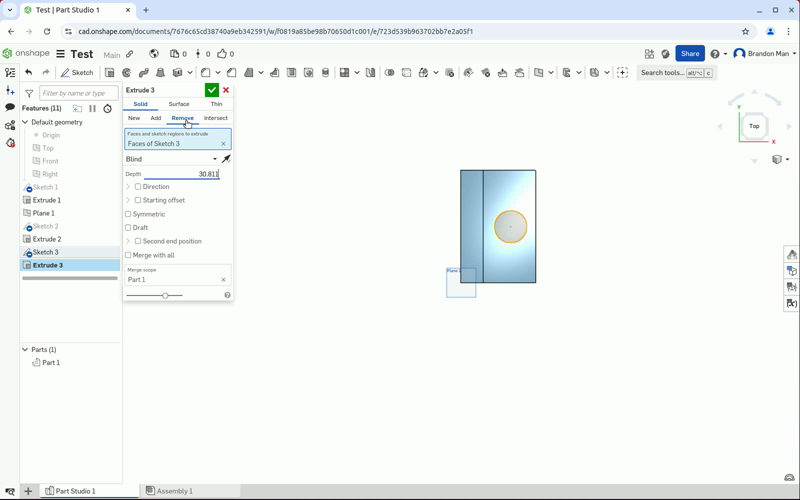
key(tab, 6)
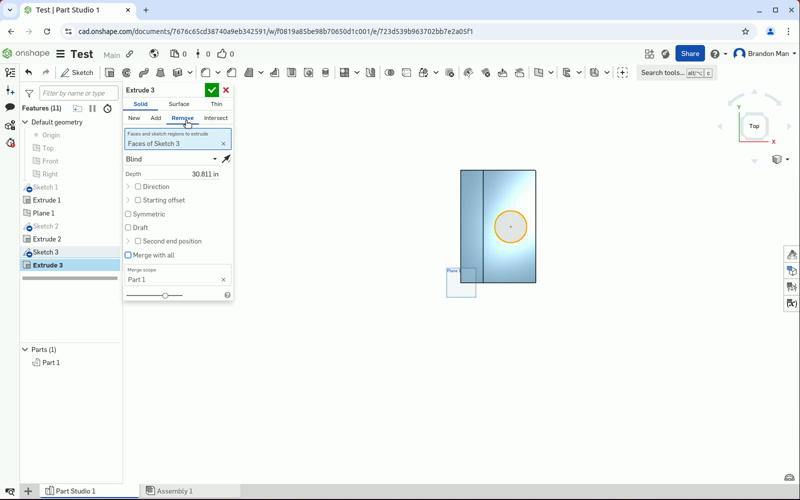
key(space)
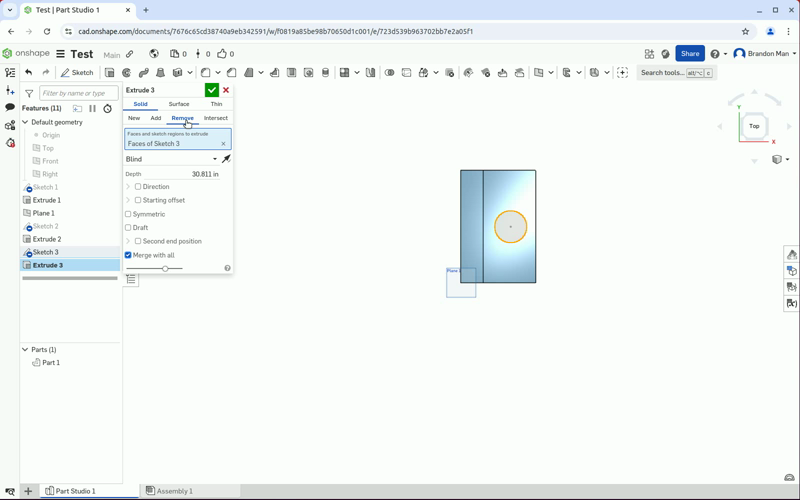
key(enter)
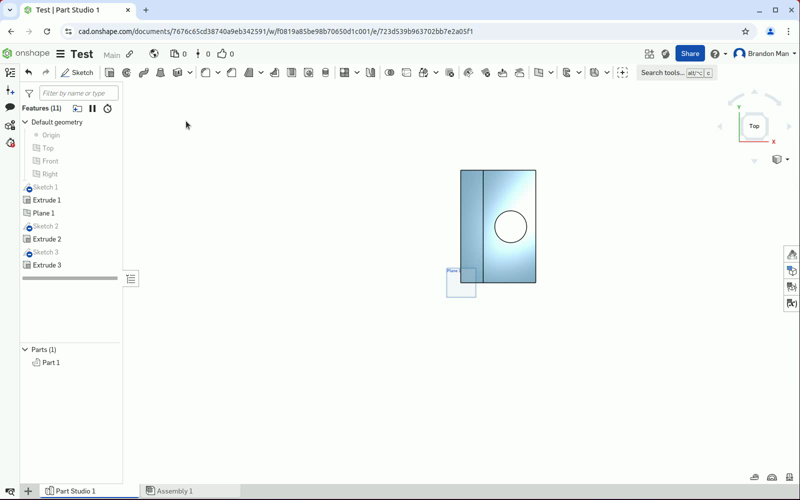
key(shift+h)
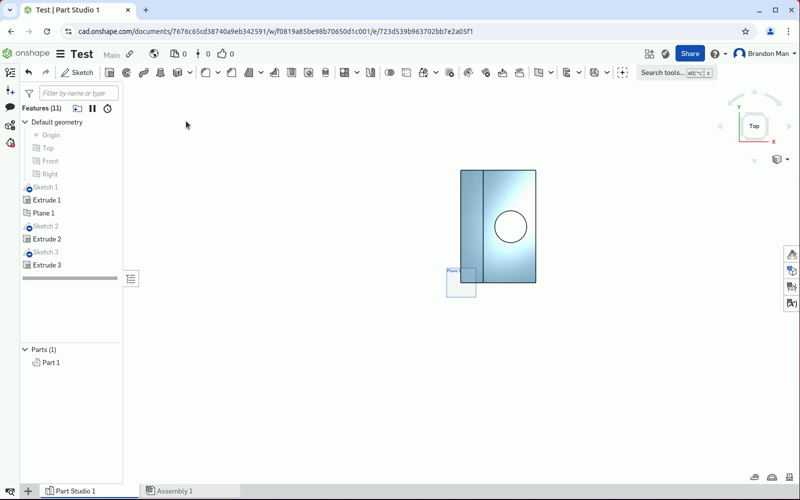
key(shift+h)
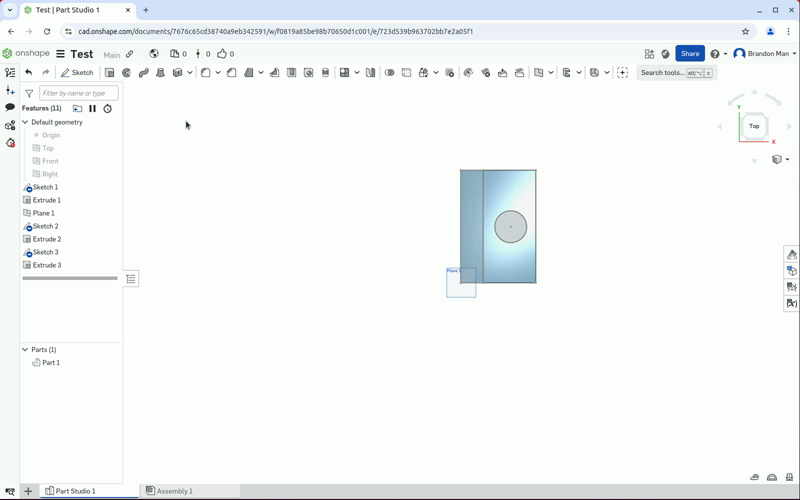
key(shift+7)
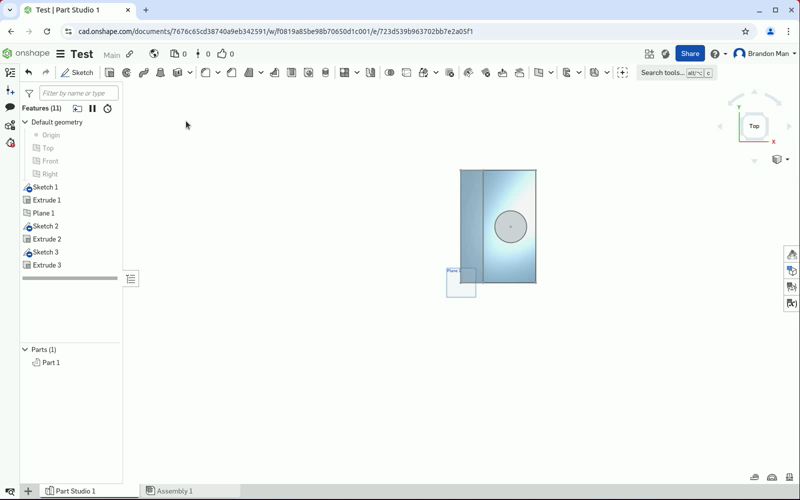
key(up, 3)
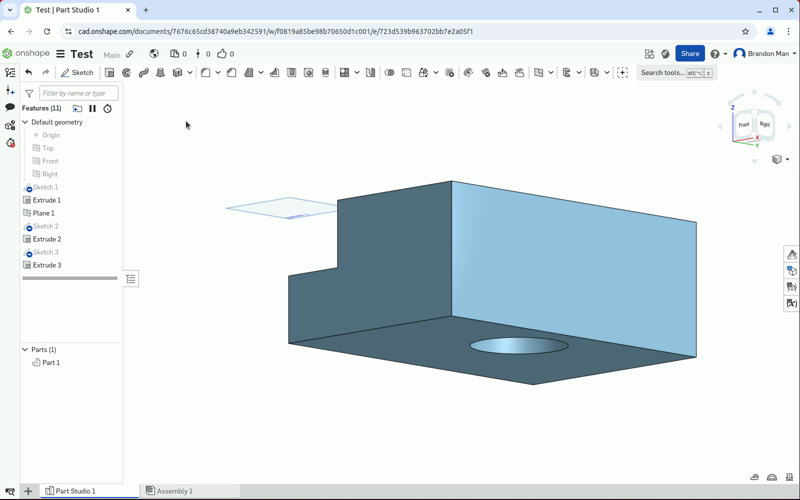
key(left, 3)
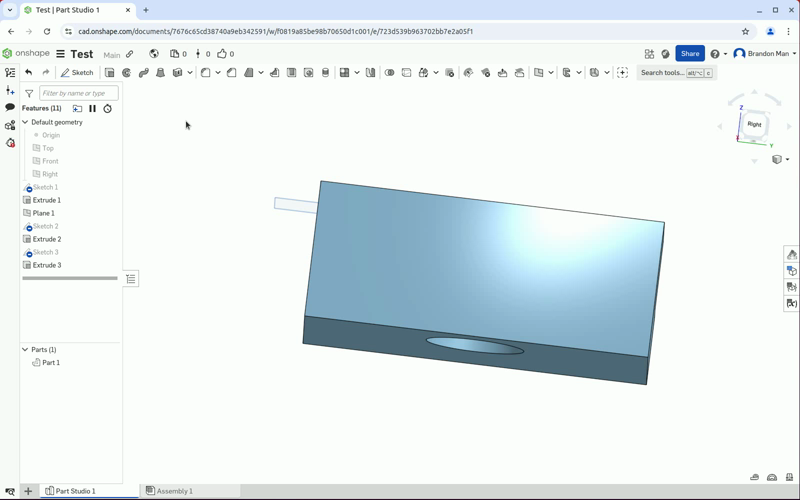
key(right, 3)
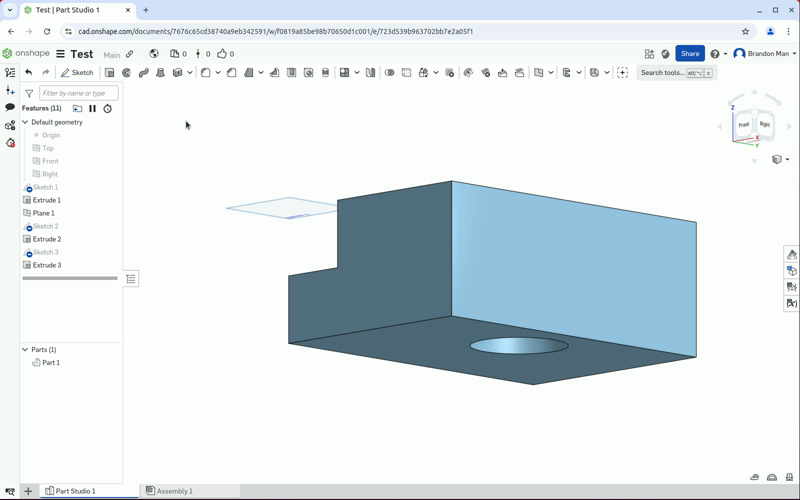
key(down, 3)
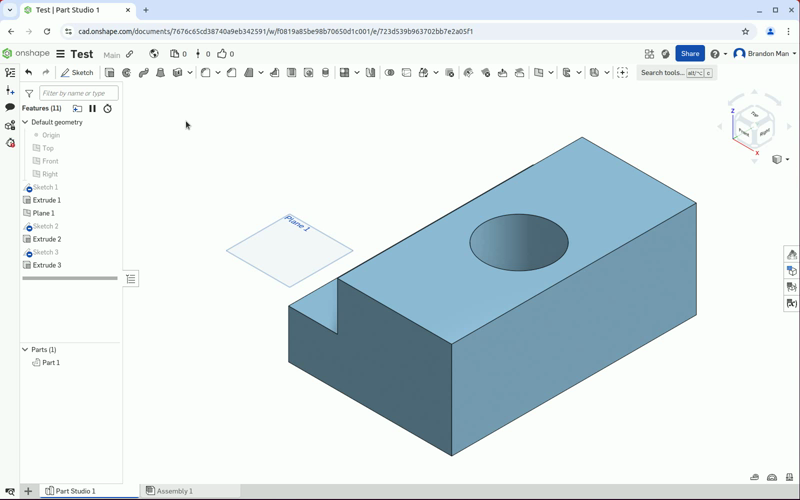
mouse_move(73, 189)
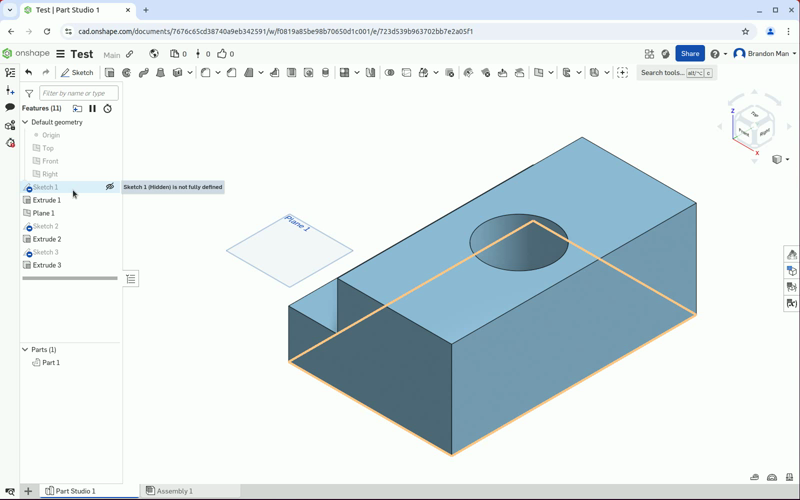
click(73, 189)